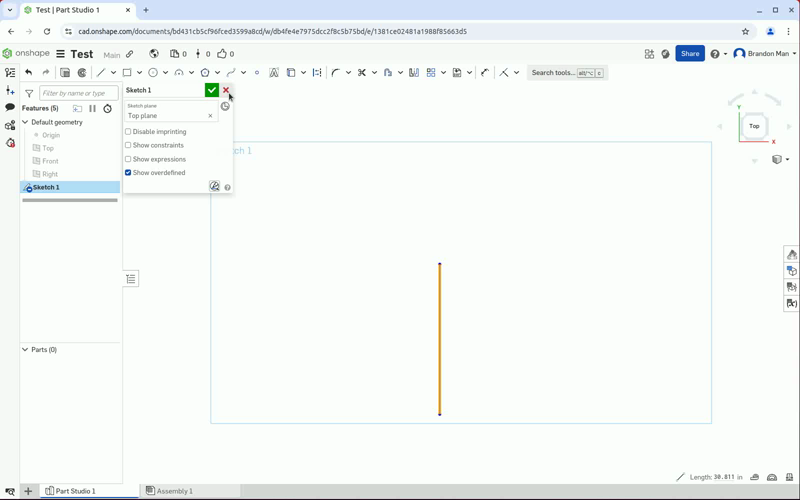
key(shift+h)
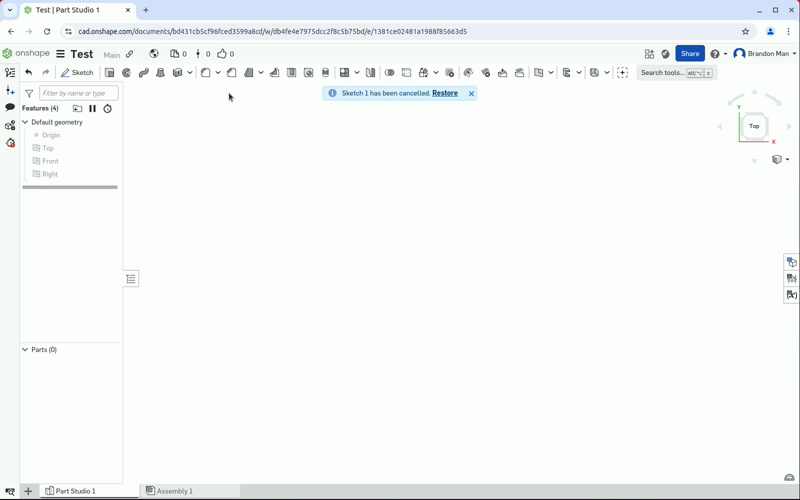
mouse_move(73, 352)
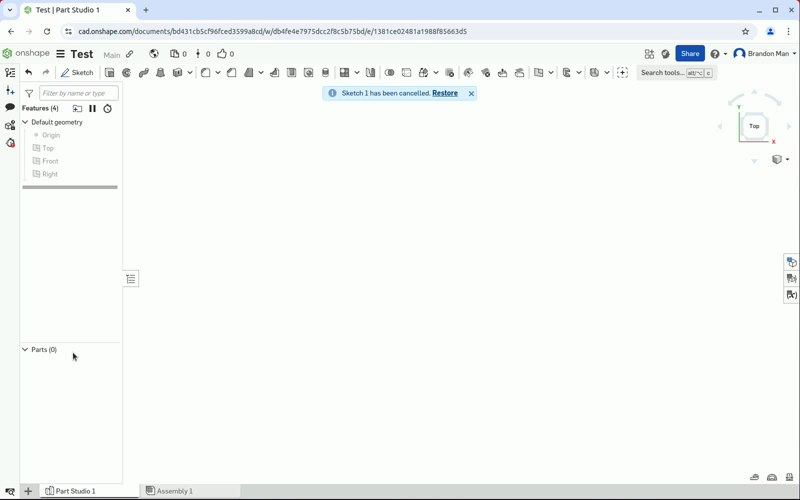
key(y)
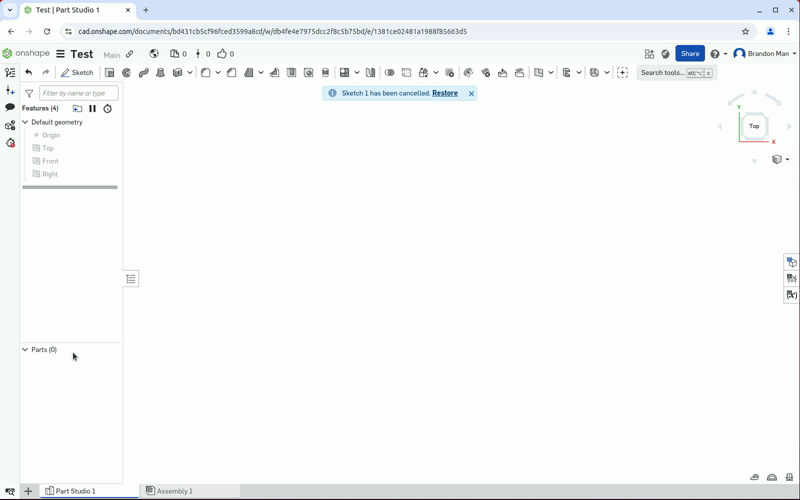
key(shift+p)
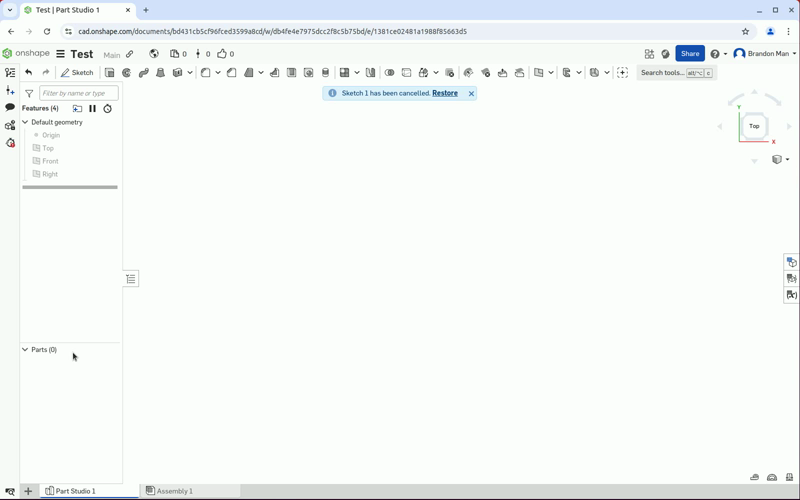
key(space)
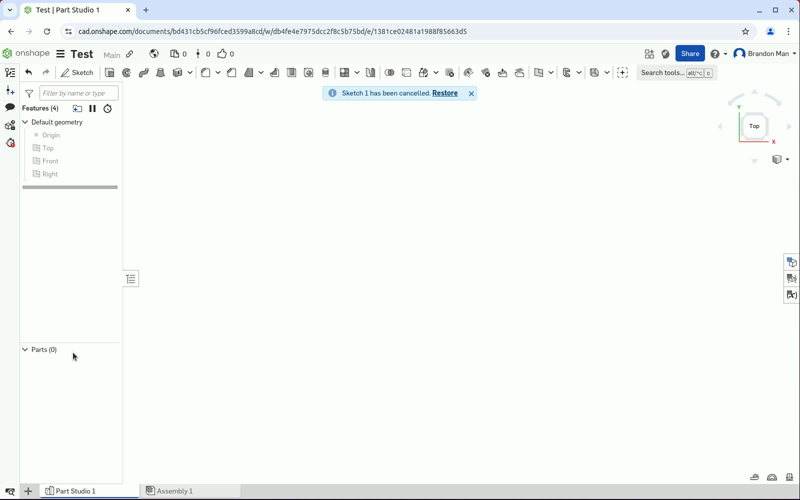
key_down(shift)
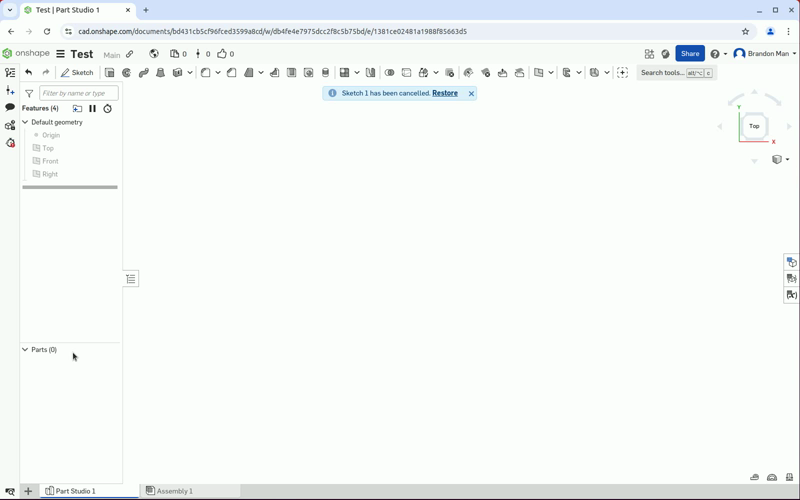
key(up)
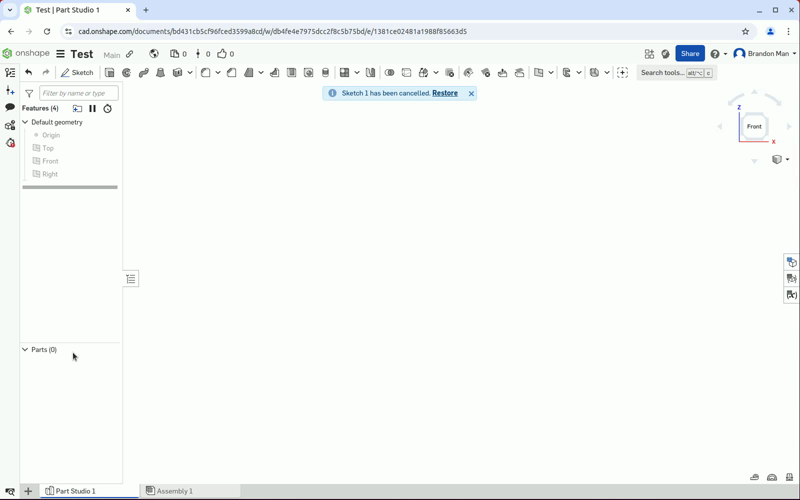
key_up(shift)
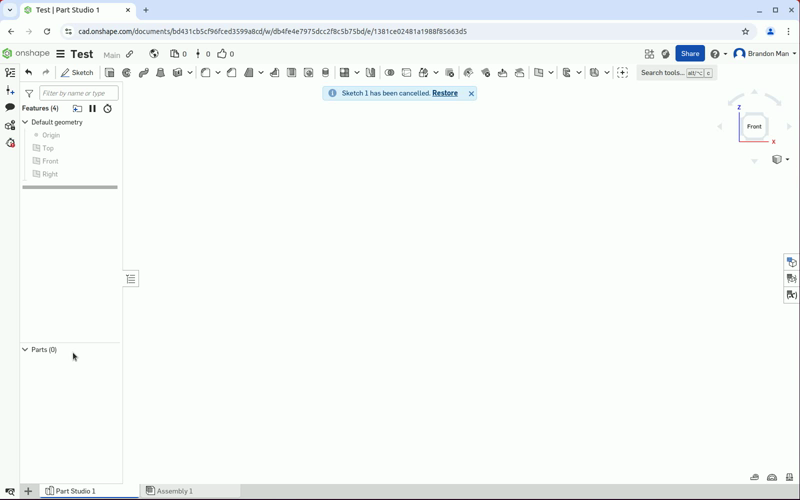
mouse_move(73, 352)
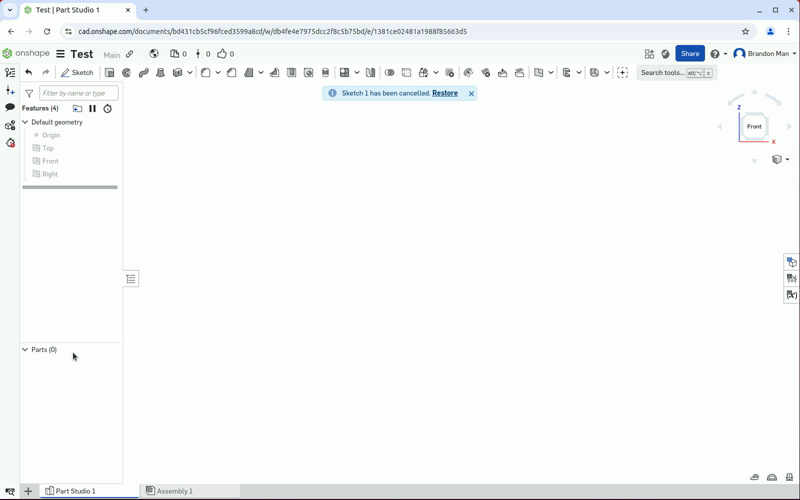
key(shift+y)
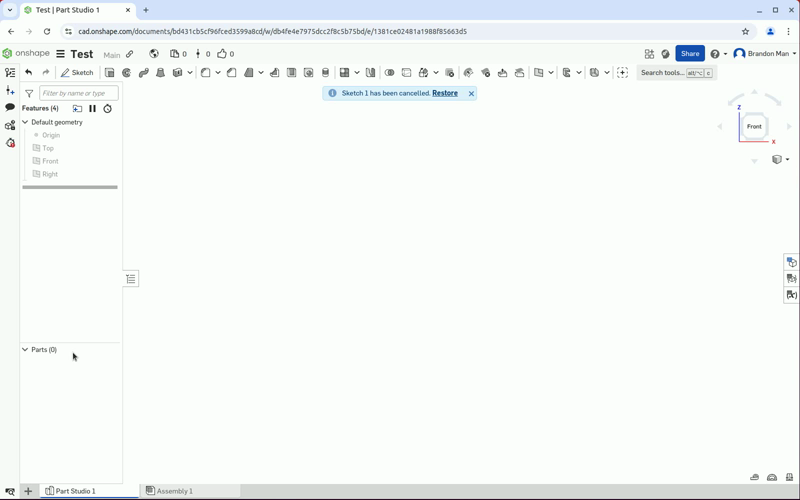
key(shift+s)
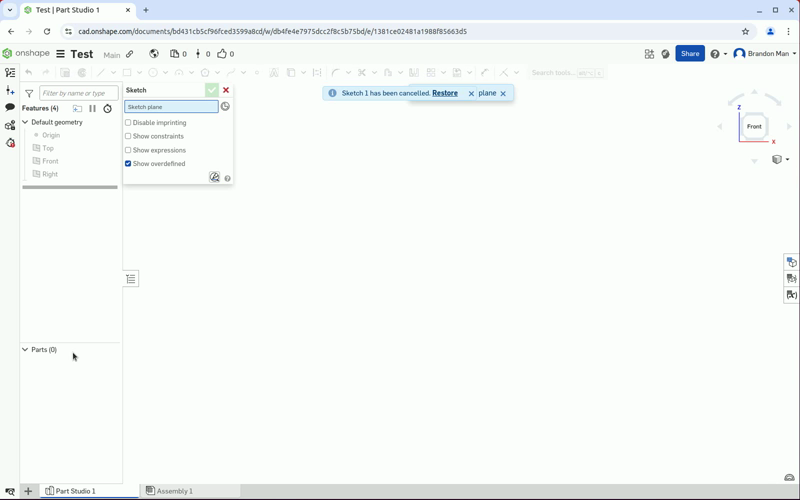
mouse_move(73, 163)
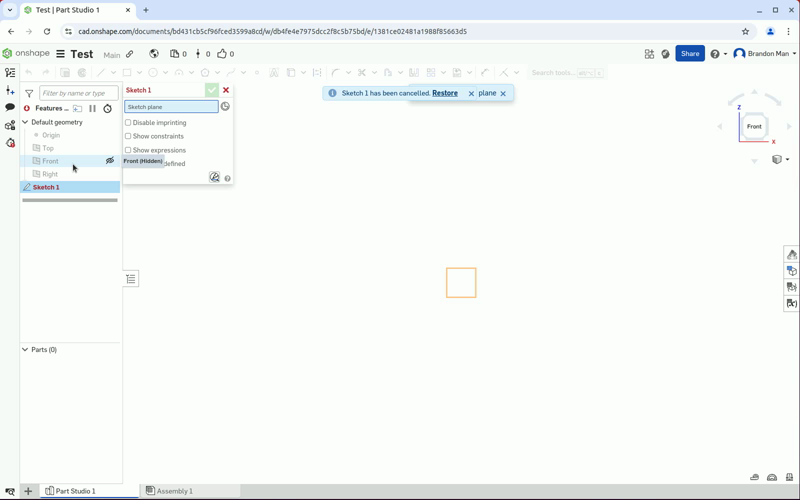
click(73, 163)
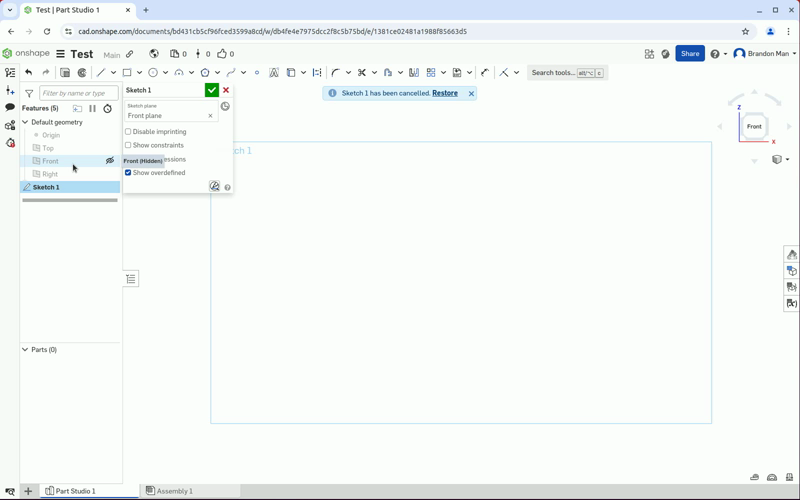
mouse_move(73, 352)
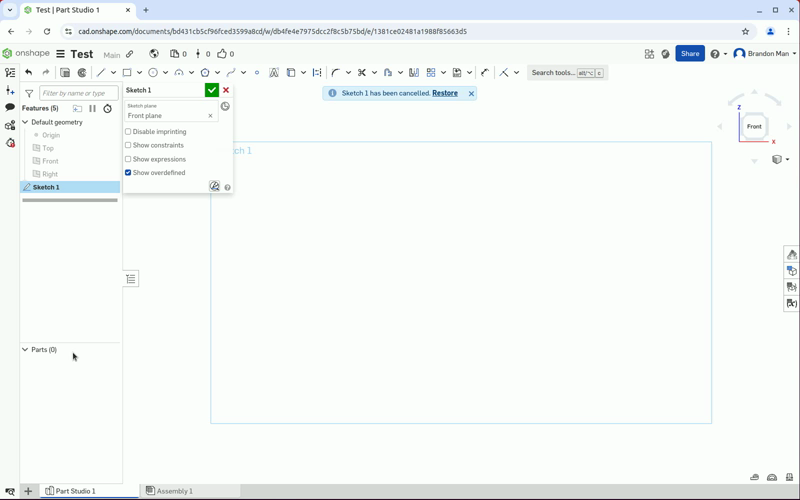
key(y)
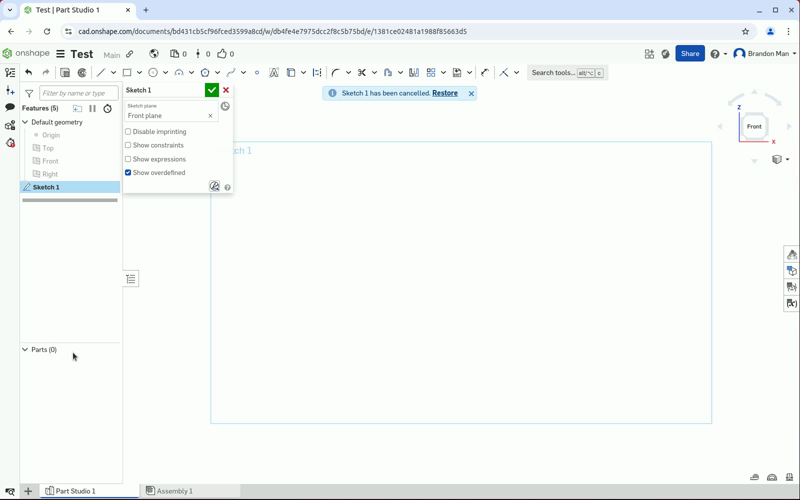
key(l)
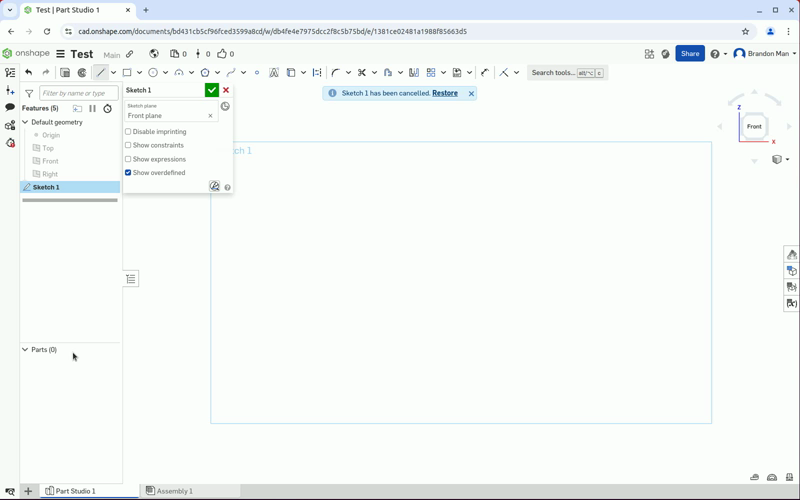
key_down(shift)
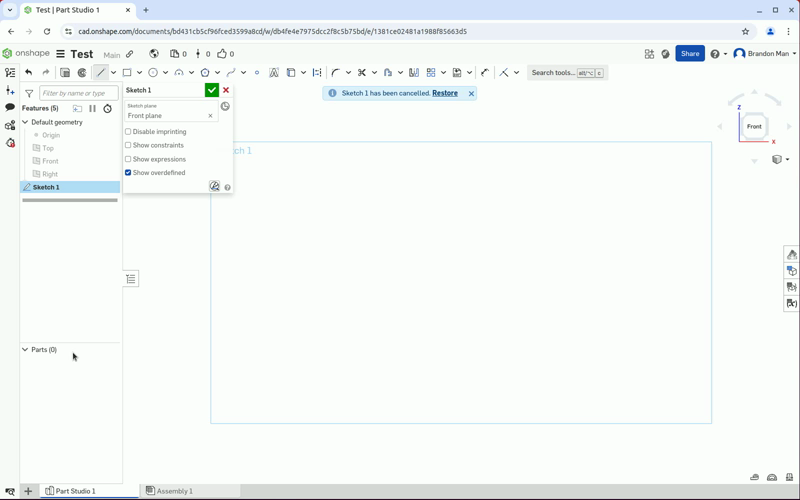
mouse_move(348, 314)
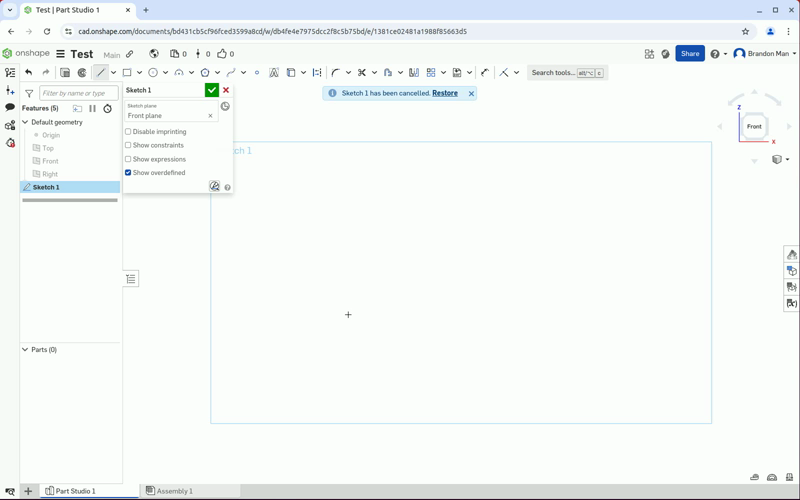
click(348, 314)
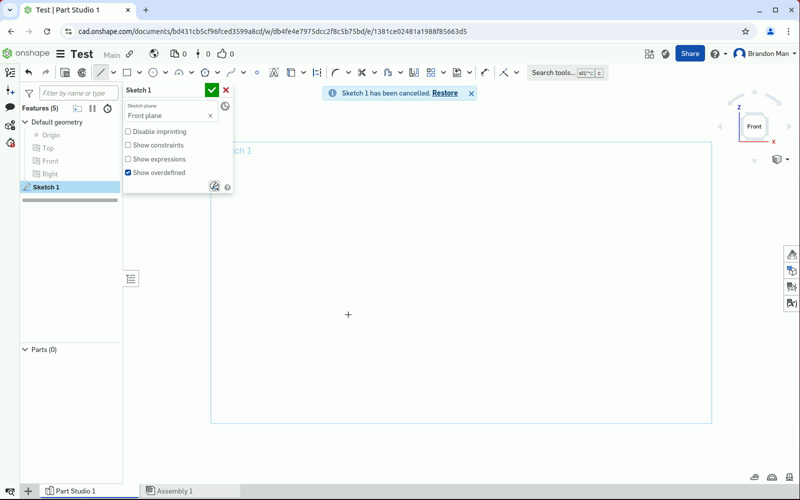
key_up(shift)
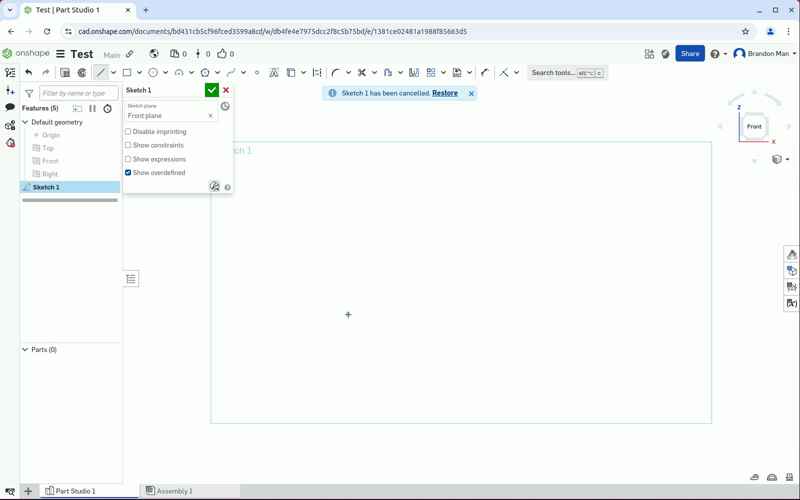
key_down(shift)
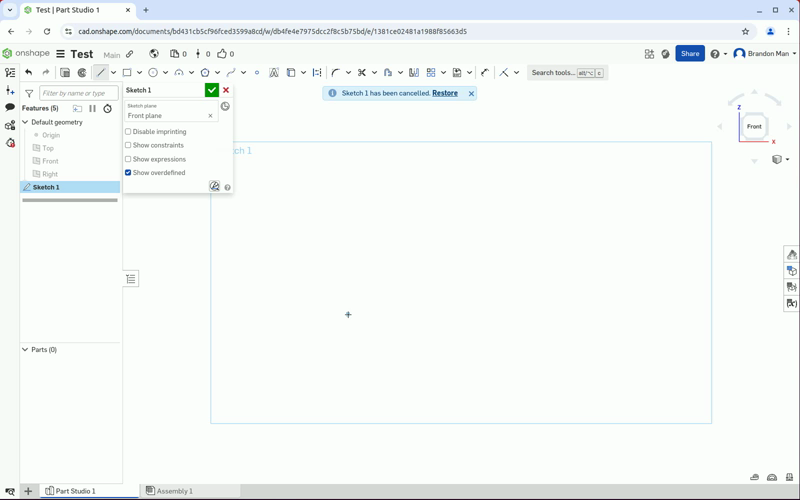
mouse_move(572, 314)
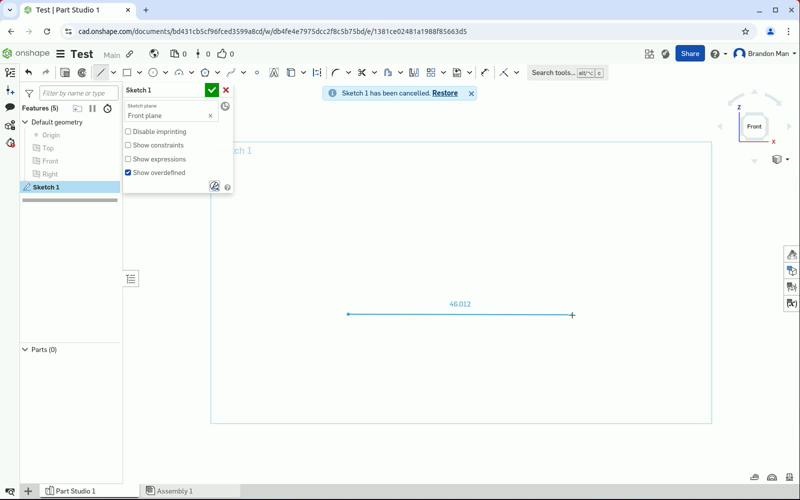
click(572, 314)
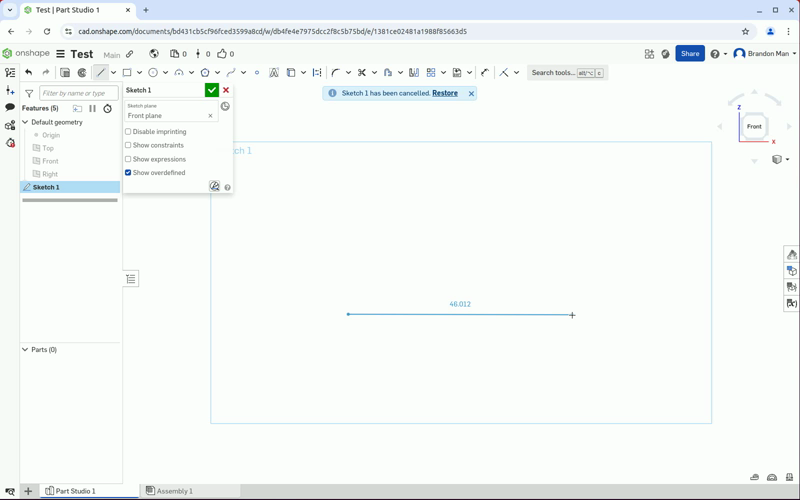
key_up(shift)
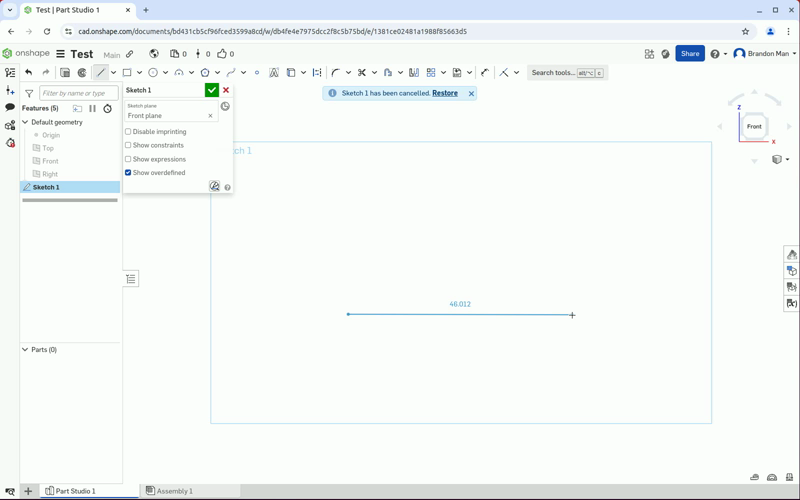
key_down(shift)
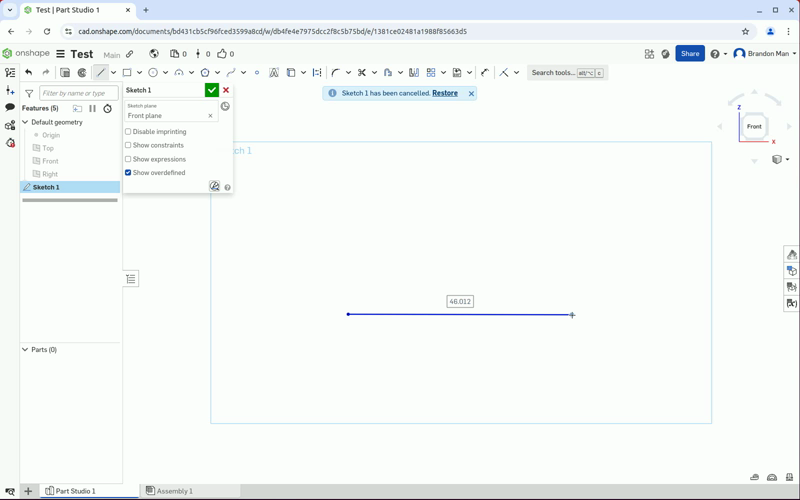
mouse_move(572, 253)
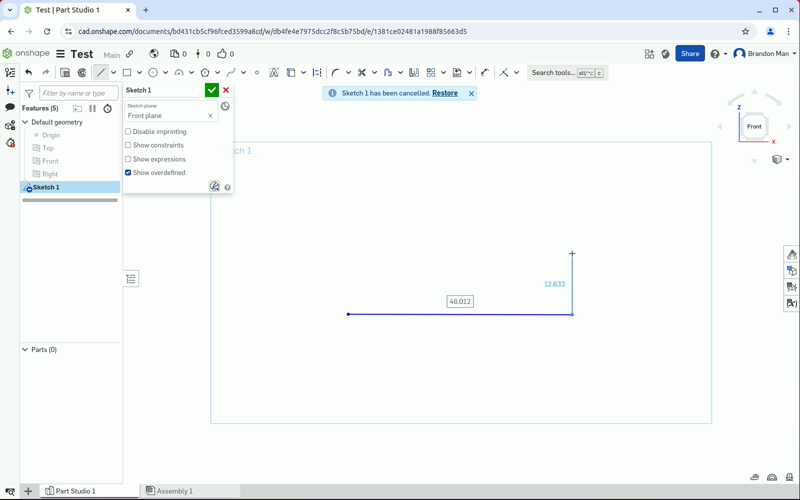
click(572, 253)
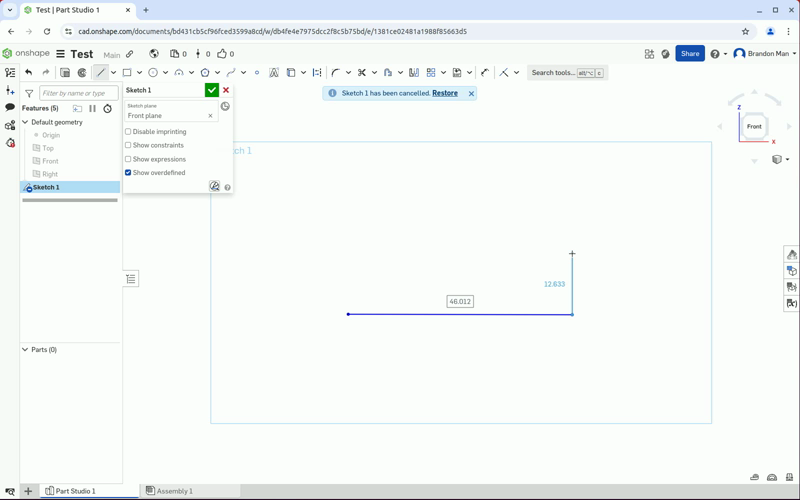
key_up(shift)
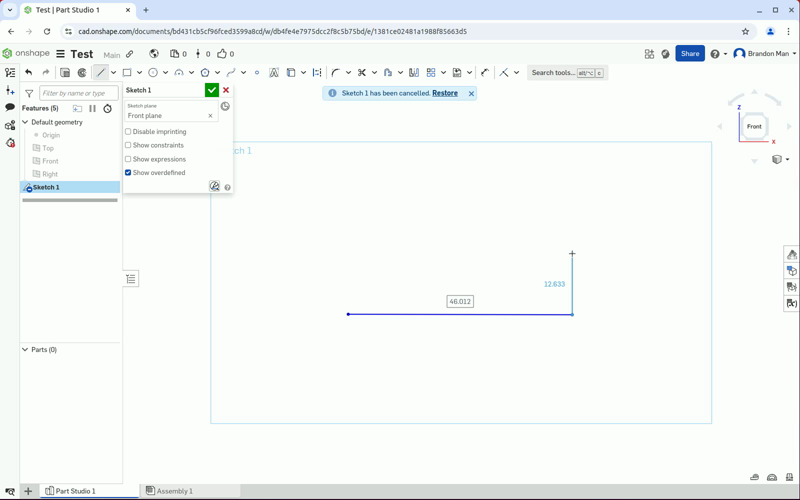
key_down(shift)
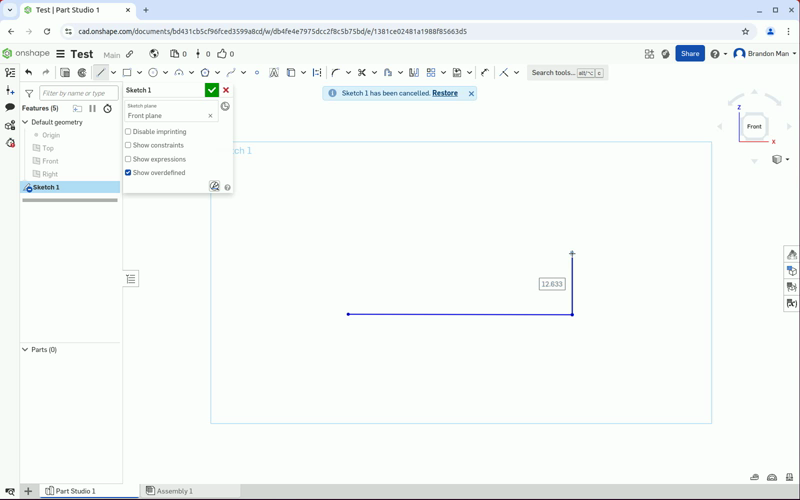
mouse_move(348, 253)
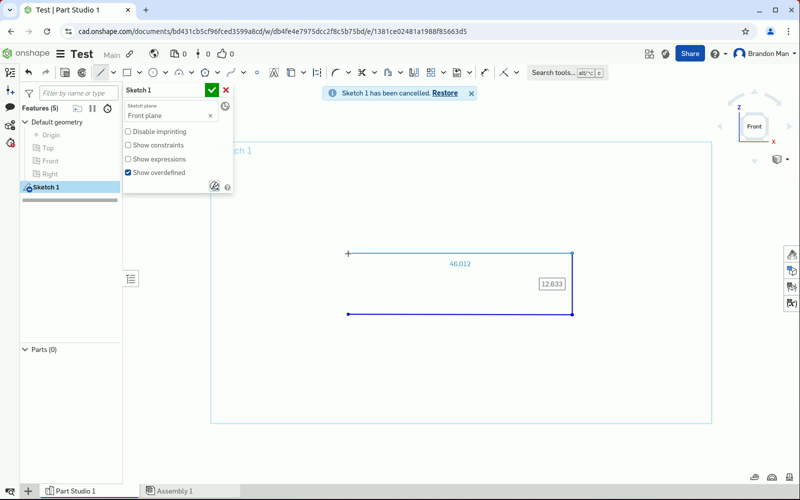
click(348, 253)
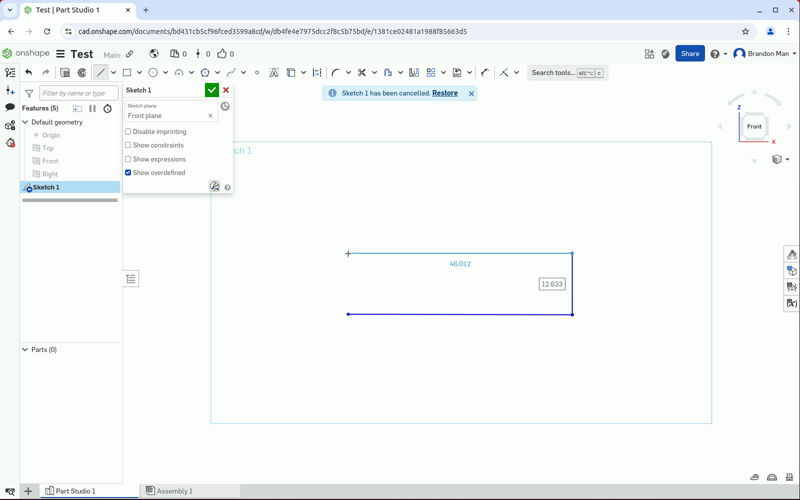
key_up(shift)
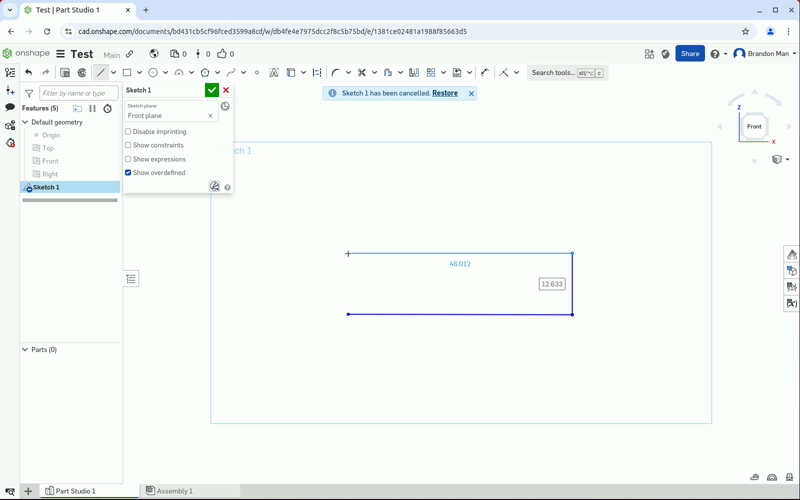
key_down(shift)
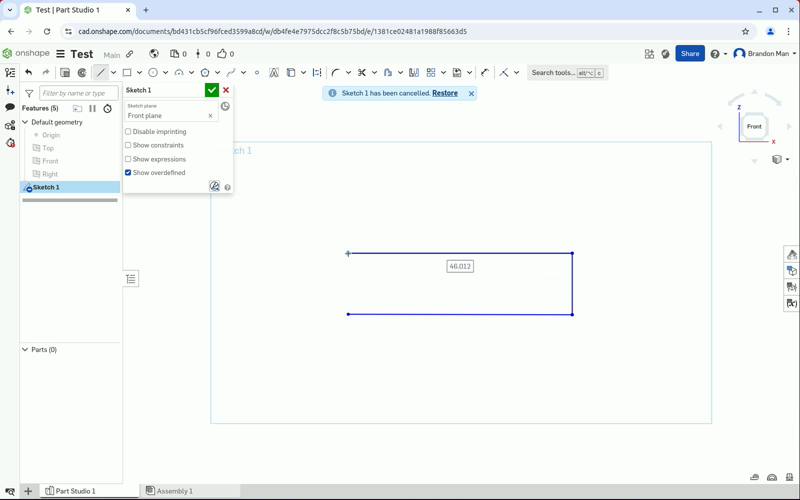
mouse_move(348, 314)
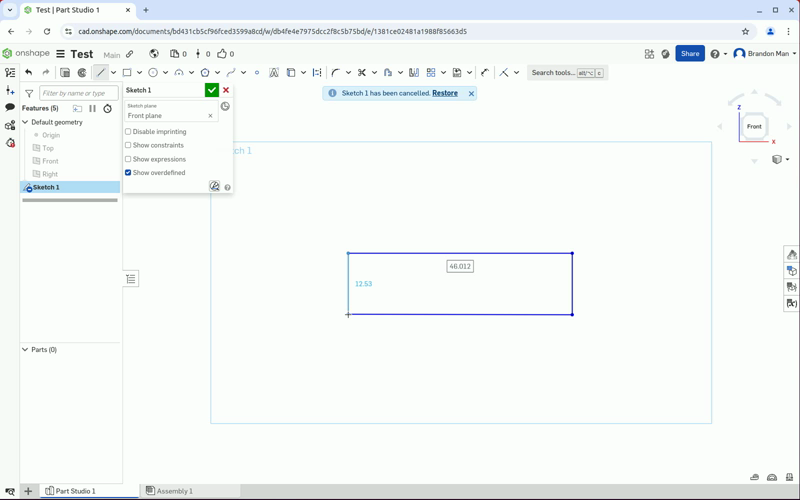
key_up(shift)
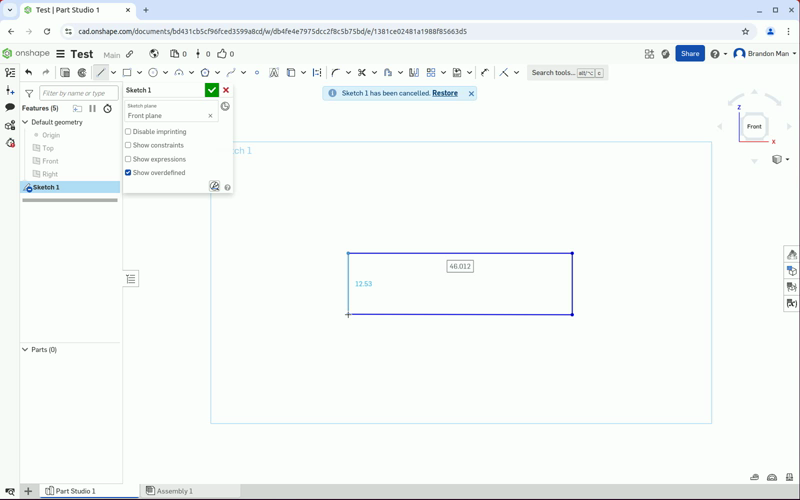
click(348, 314)
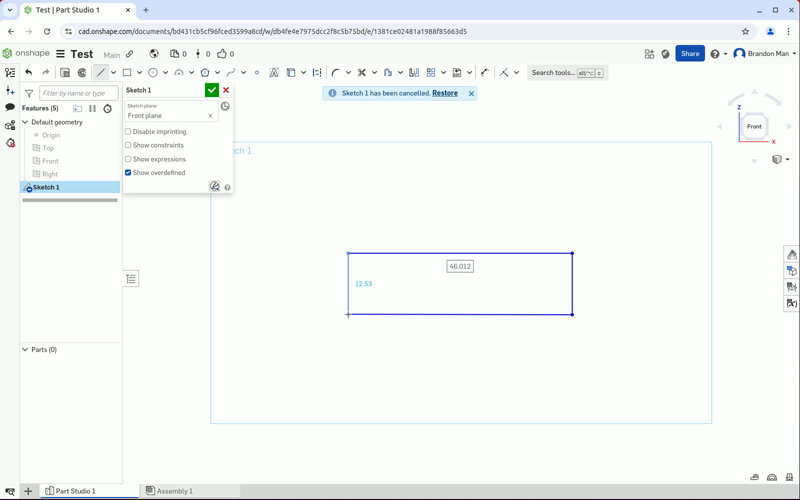
key(esc)
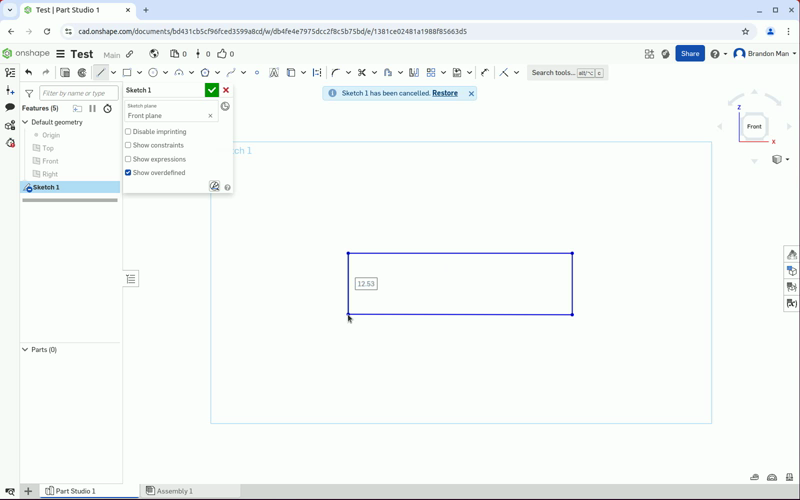
mouse_move(365, 301)
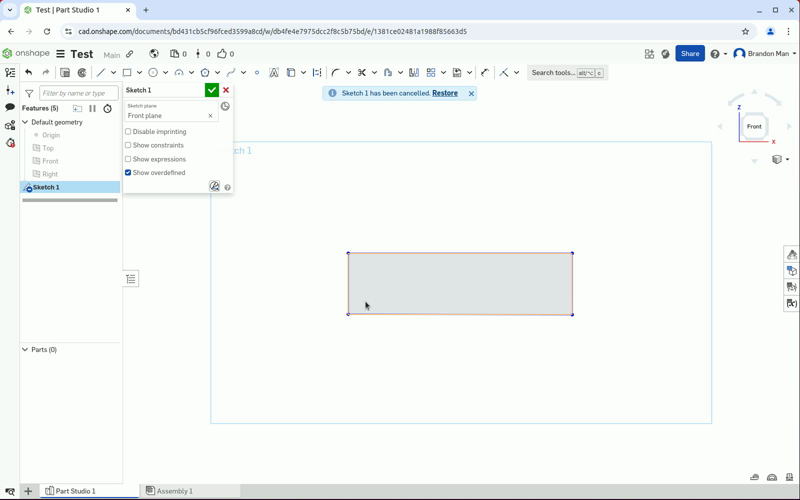
click(365, 301)
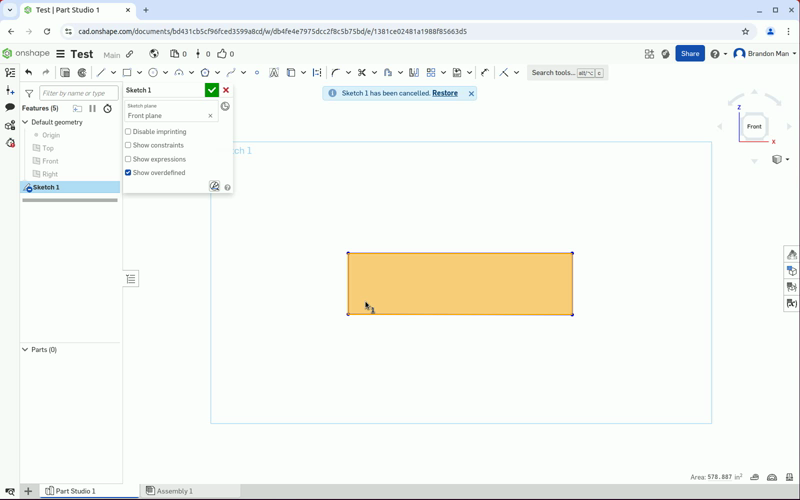
mouse_move(73, 352)
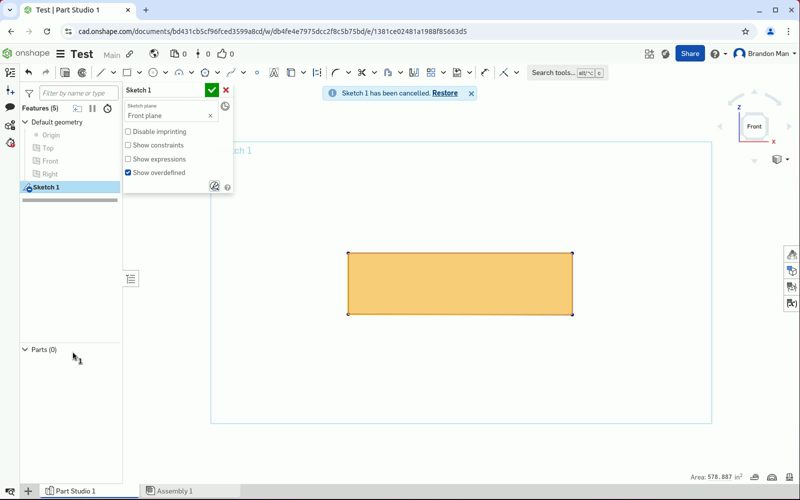
key(shift+y)
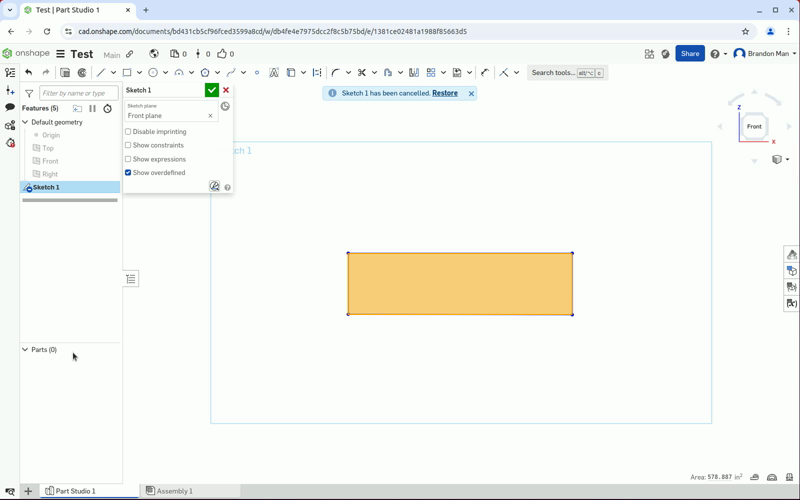
key(shift+e)
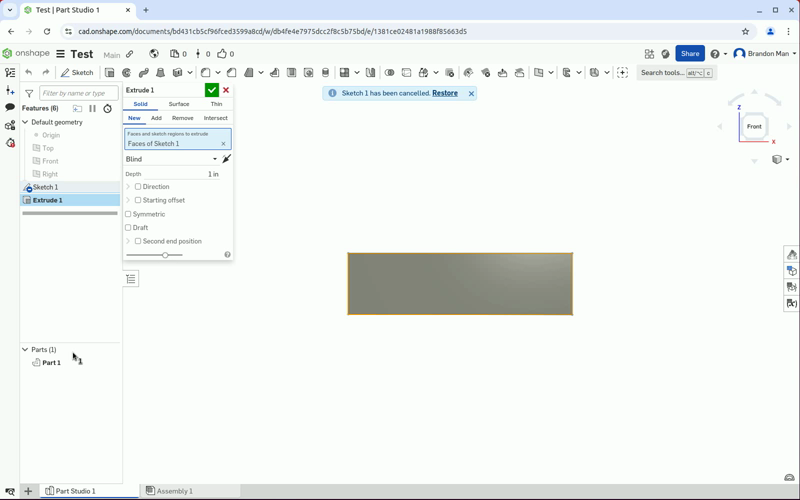
mouse_move(143, 106)
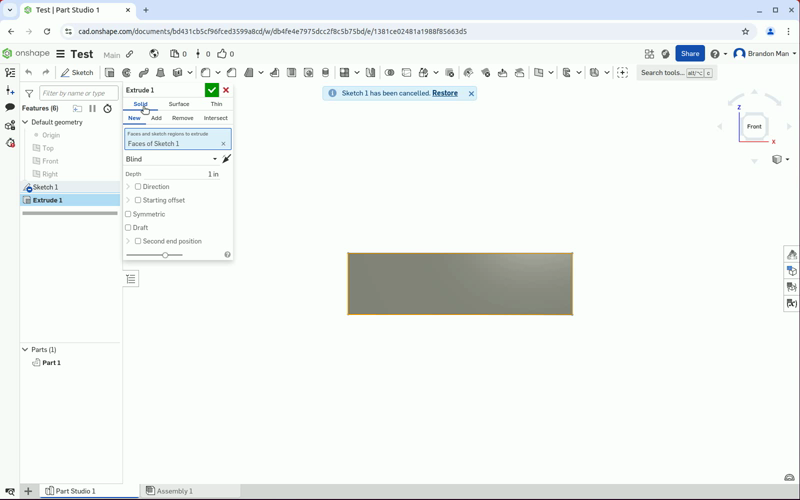
click(143, 106)
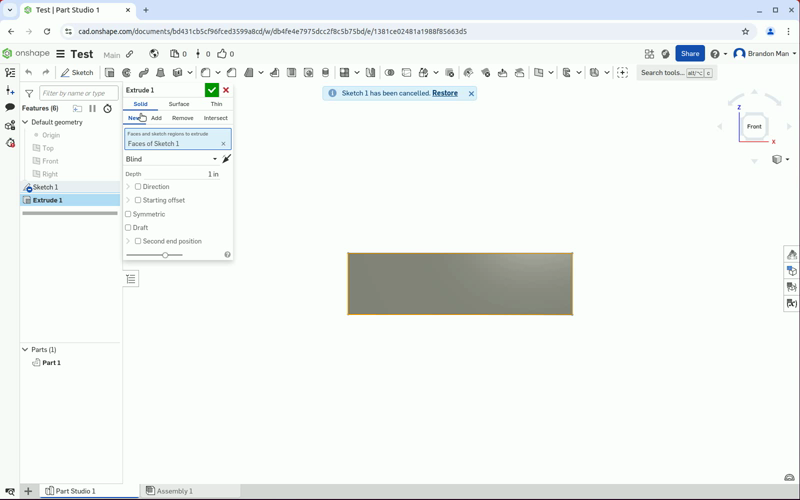
mouse_move(137, 120)
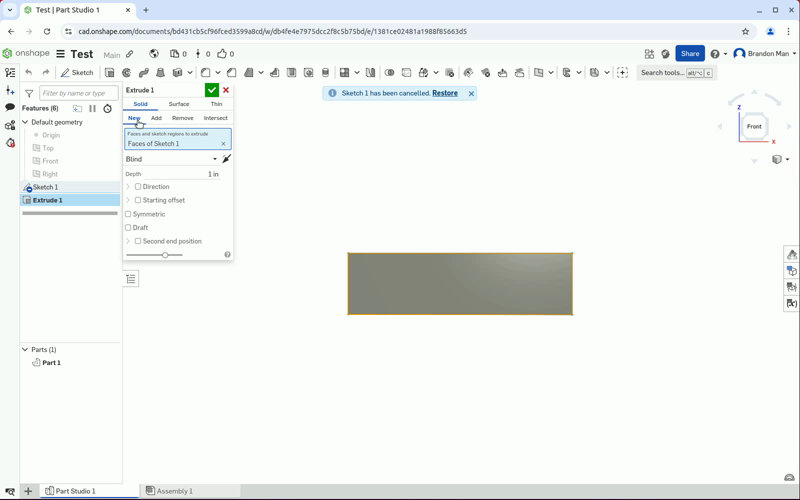
click(137, 120)
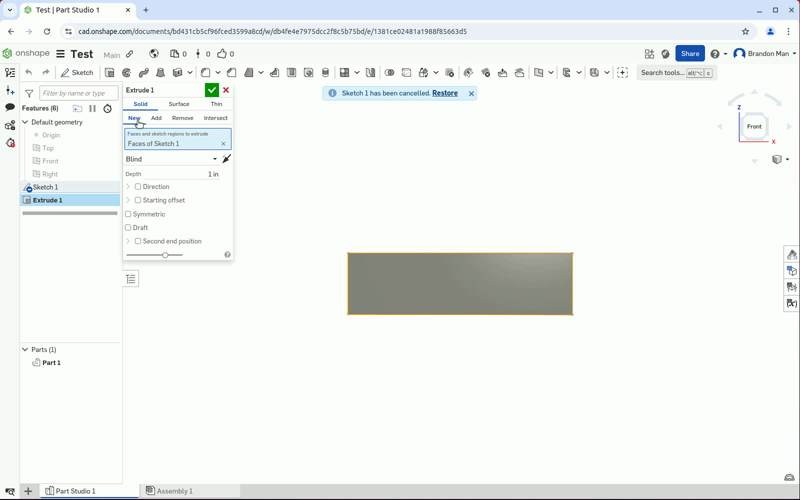
key(tab, 4)
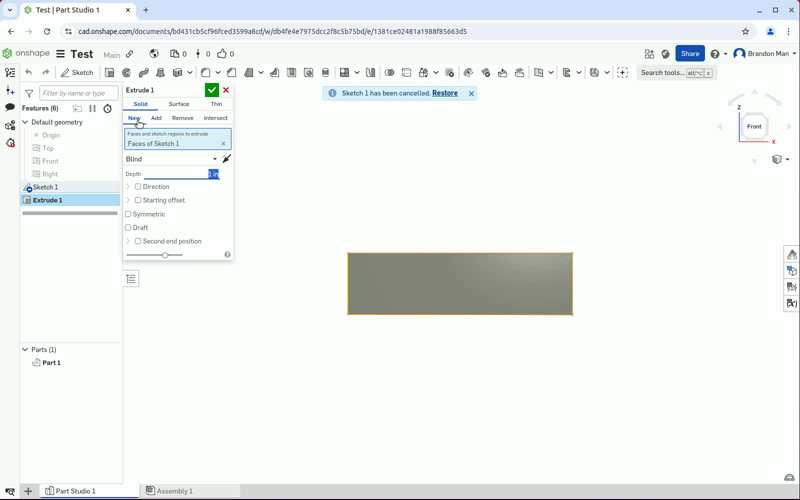
text(-12.036)
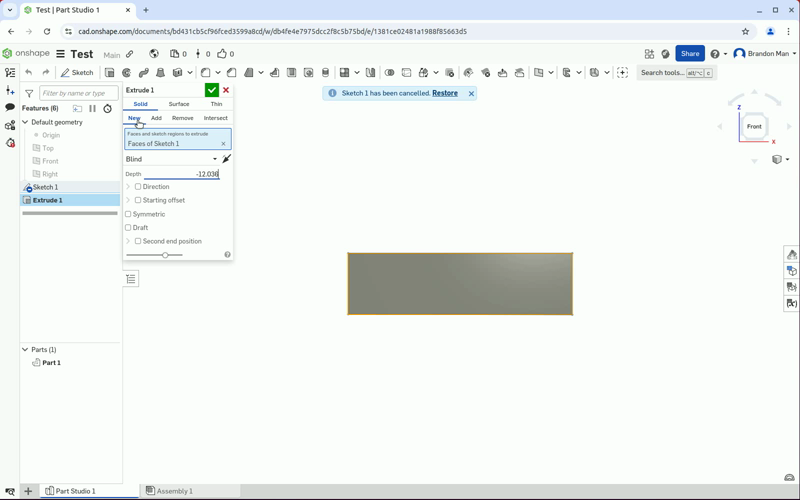
key(enter)
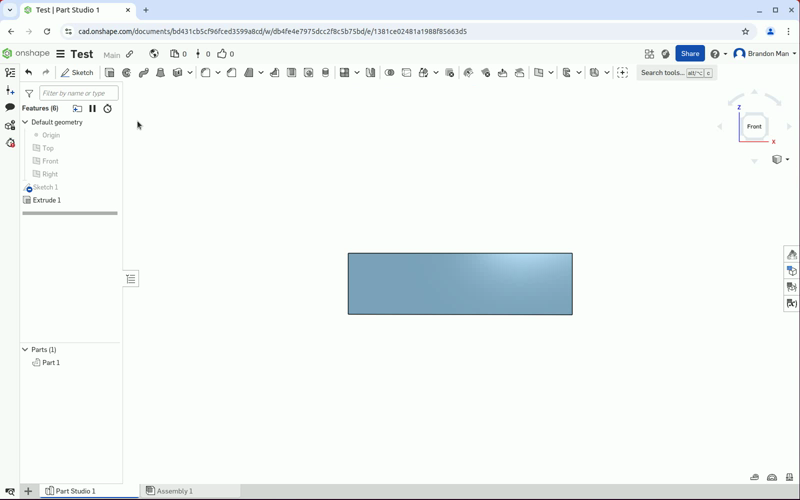
key(shift+h)
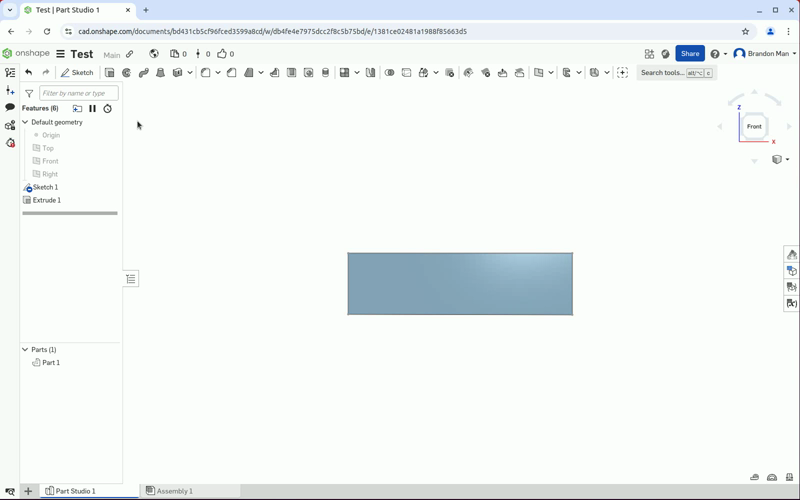
key(shift+h)
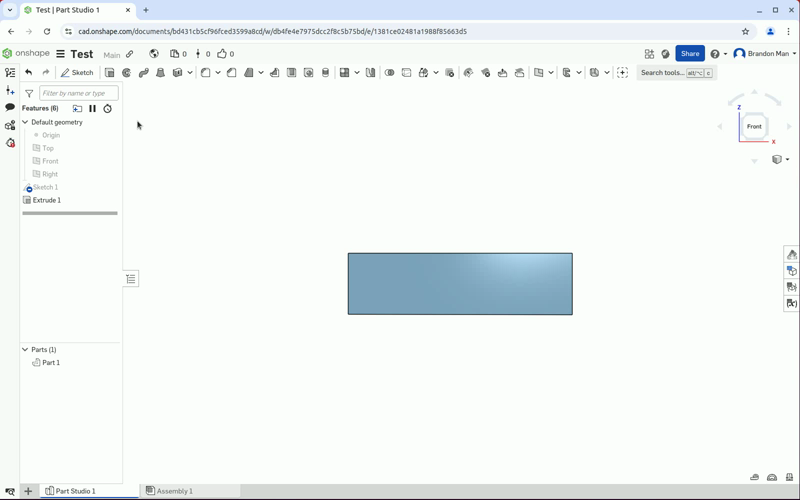
mouse_move(73, 189)
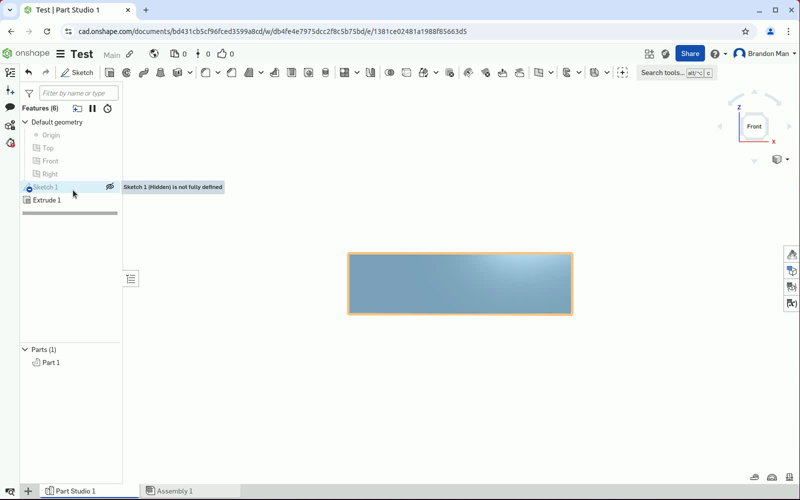
click(73, 189)
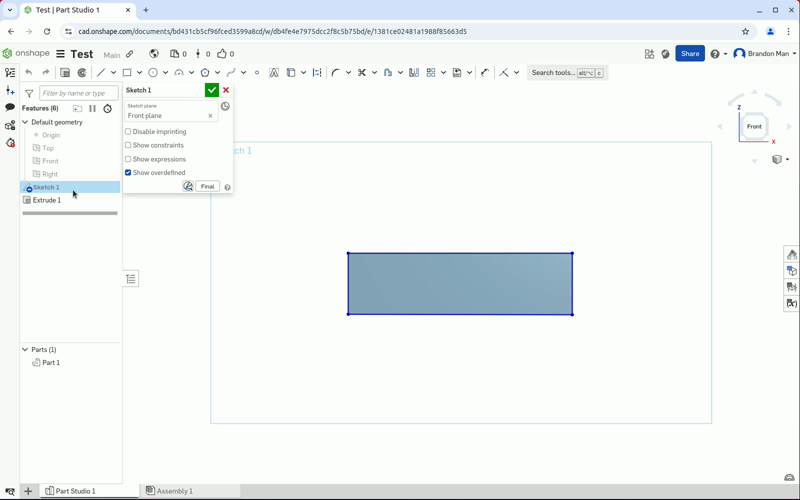
mouse_move(229, 92)
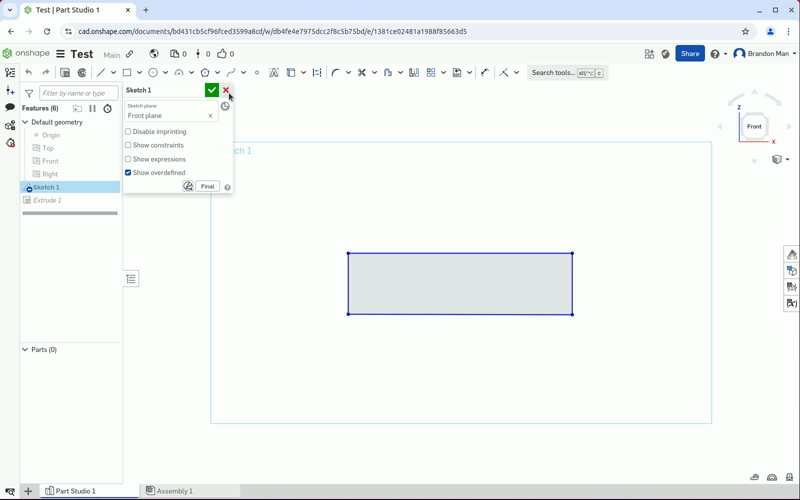
click(229, 92)
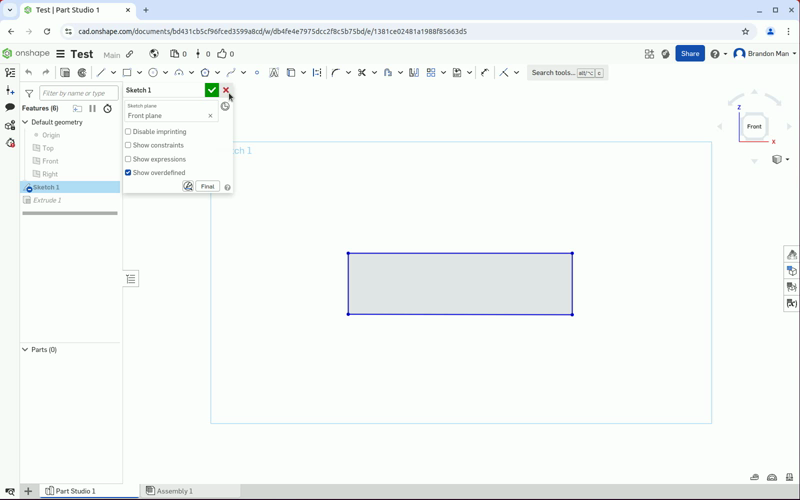
key(shift+s)
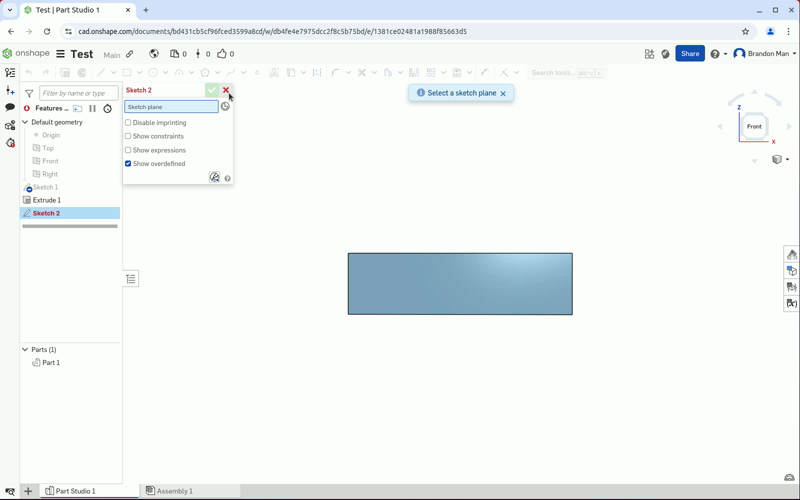
mouse_move(73, 163)
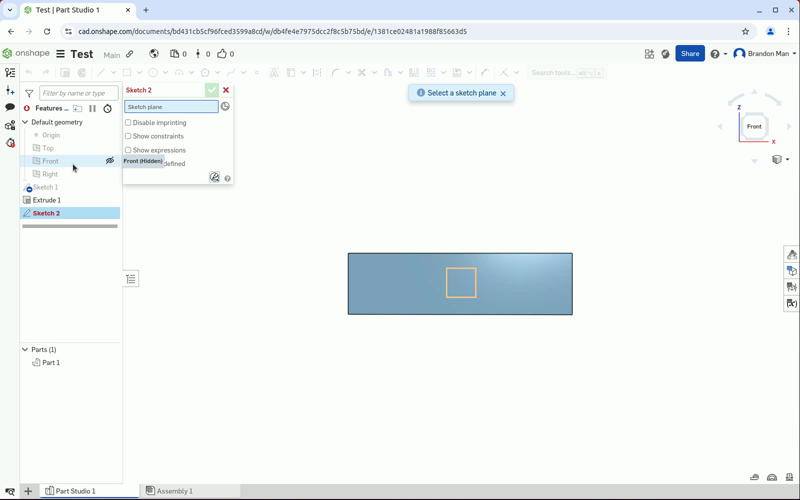
click(73, 163)
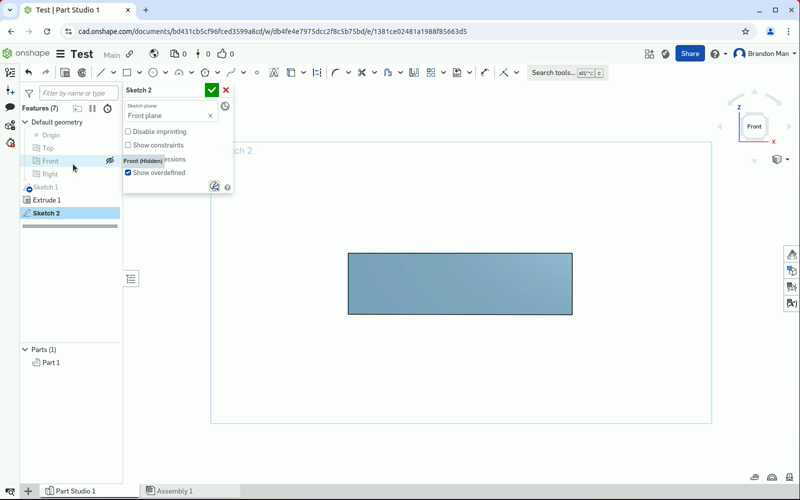
mouse_move(73, 352)
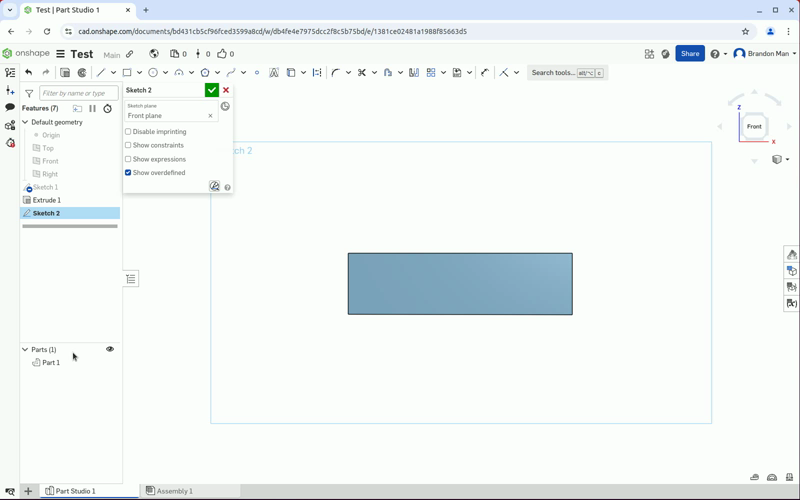
key(y)
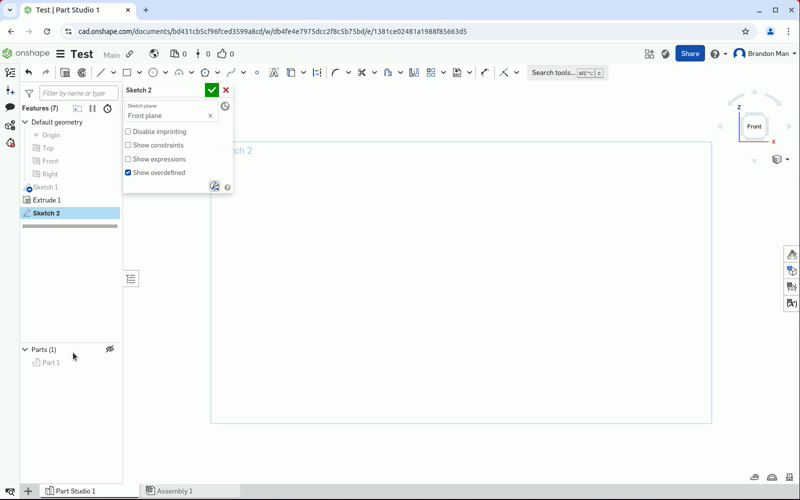
key(l)
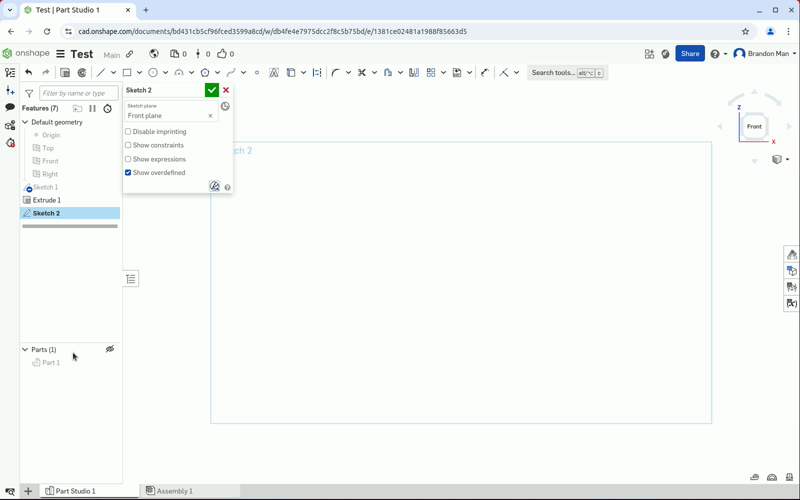
key_down(shift)
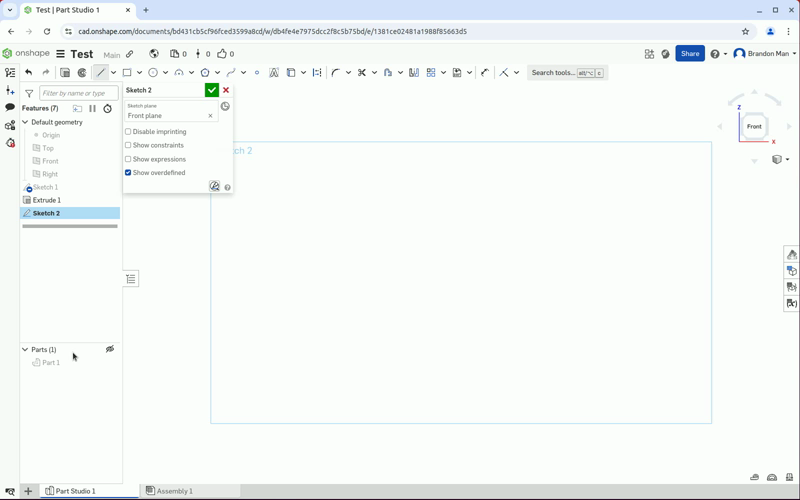
mouse_move(419, 314)
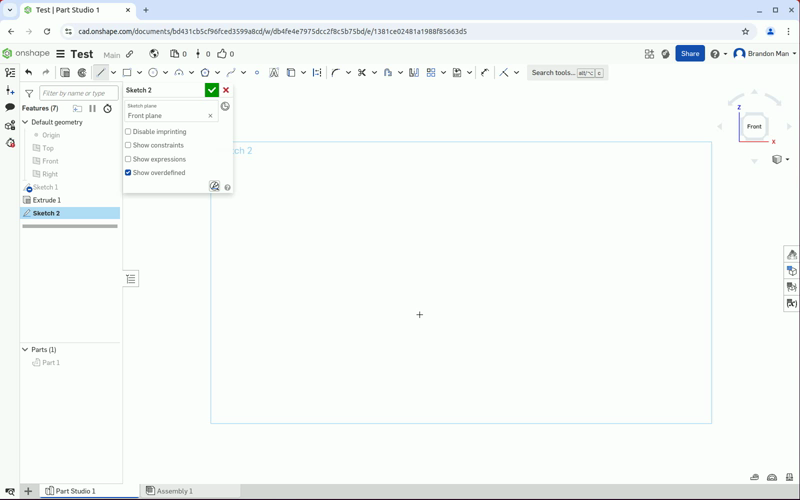
click(419, 314)
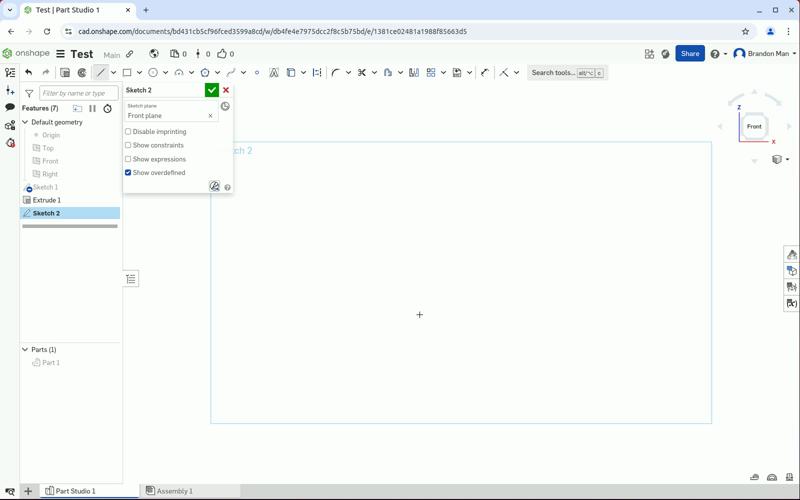
key_up(shift)
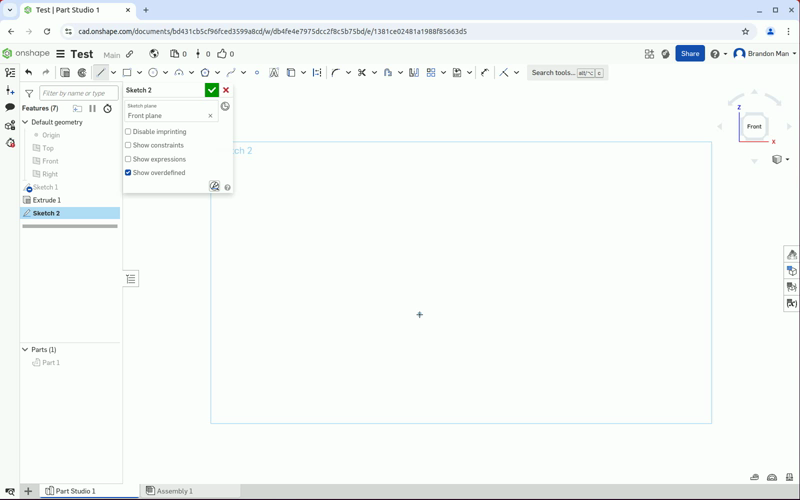
key_down(shift)
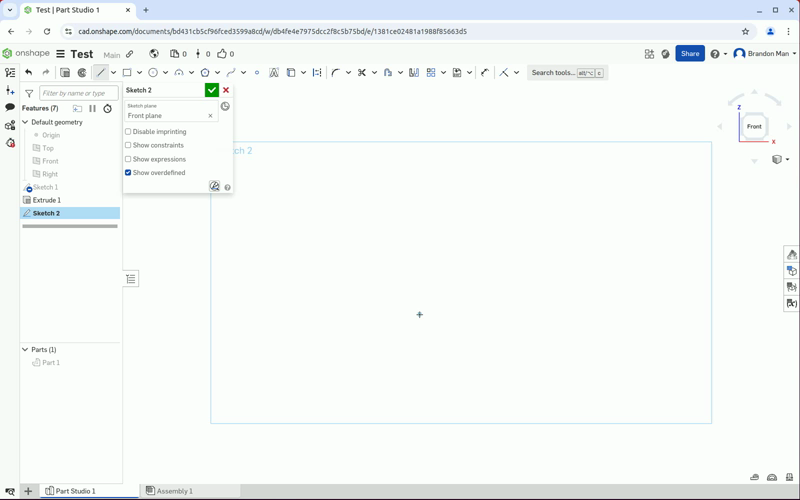
mouse_move(503, 314)
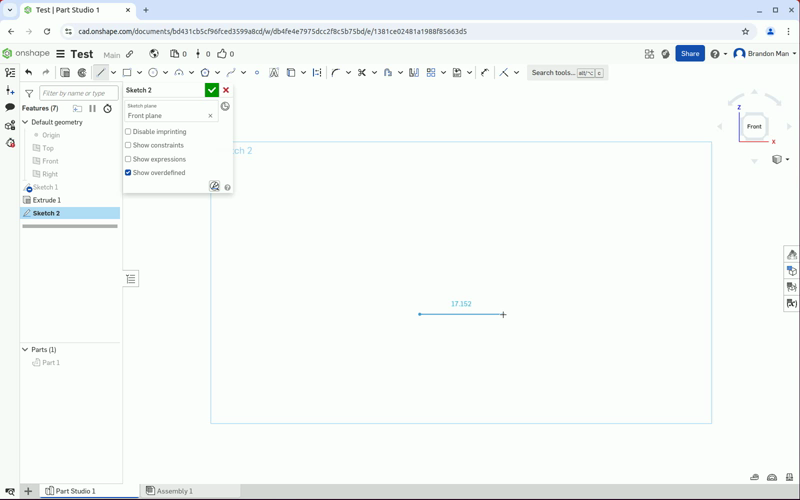
click(503, 314)
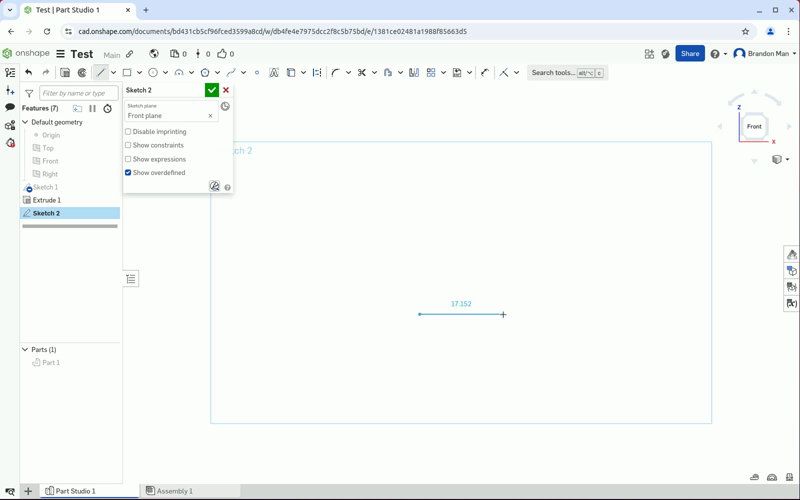
key_up(shift)
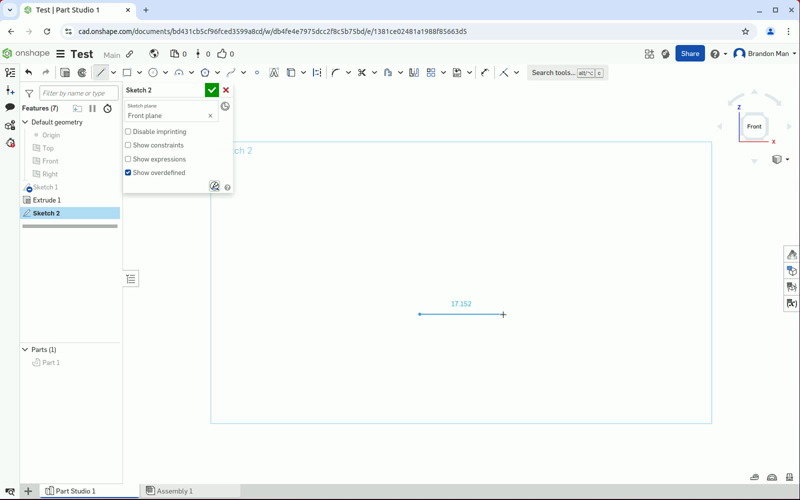
key_down(shift)
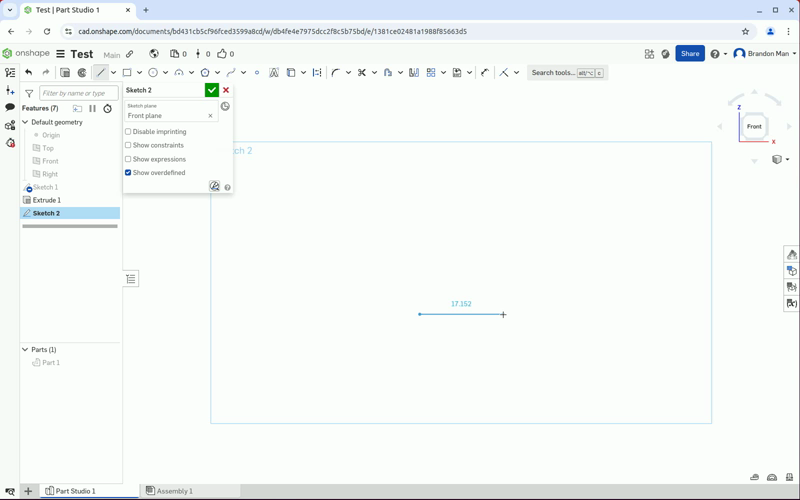
mouse_move(503, 252)
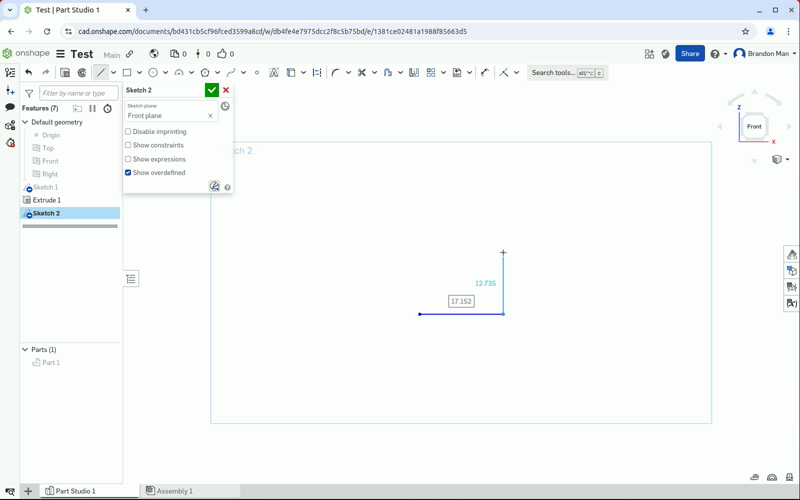
click(503, 252)
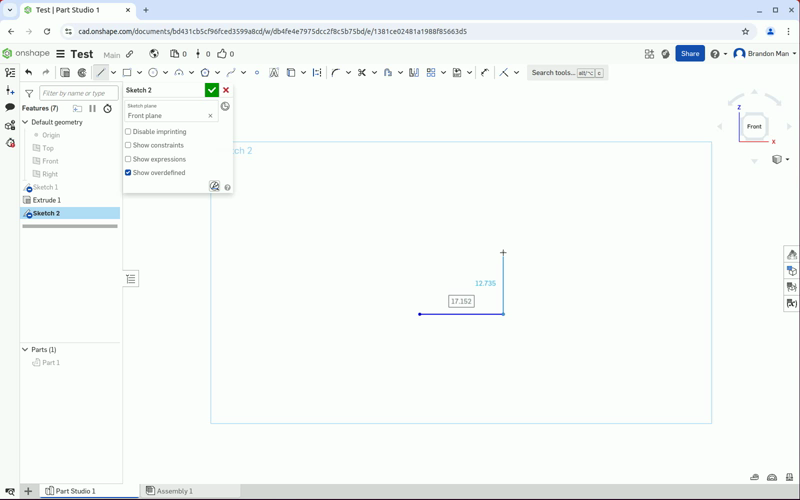
key_up(shift)
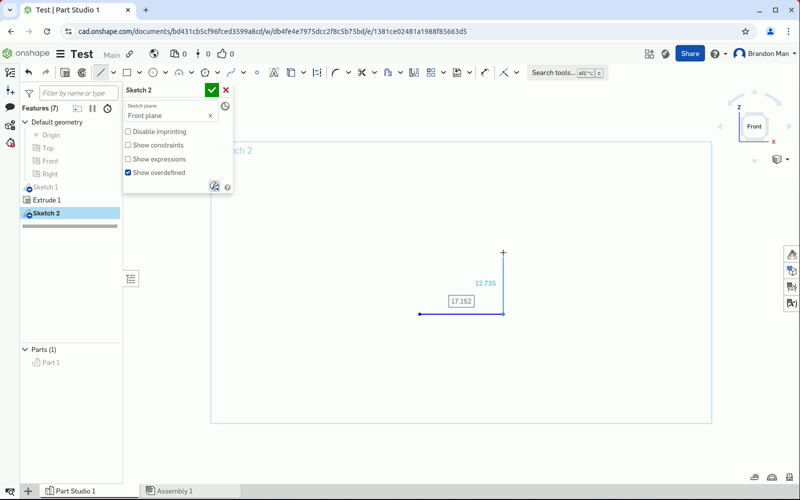
key_down(shift)
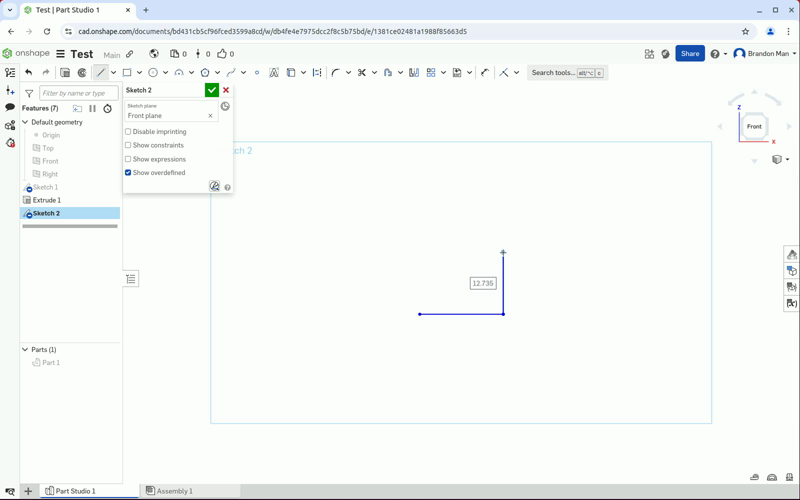
mouse_move(419, 252)
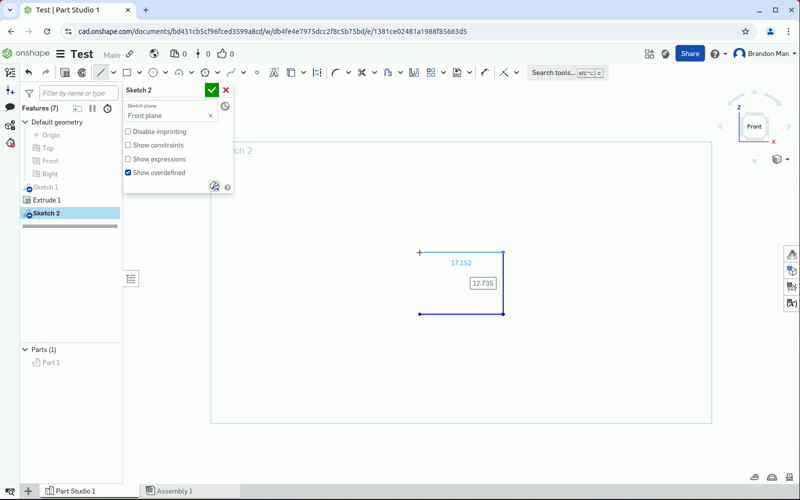
click(419, 252)
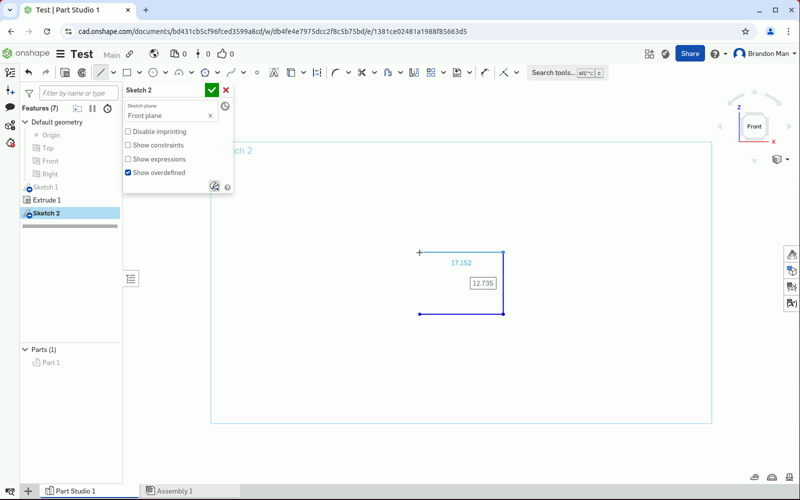
key_up(shift)
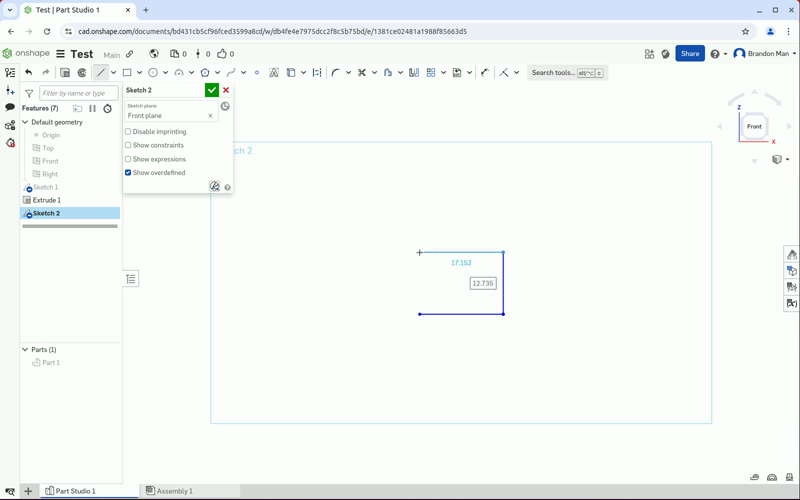
key_down(shift)
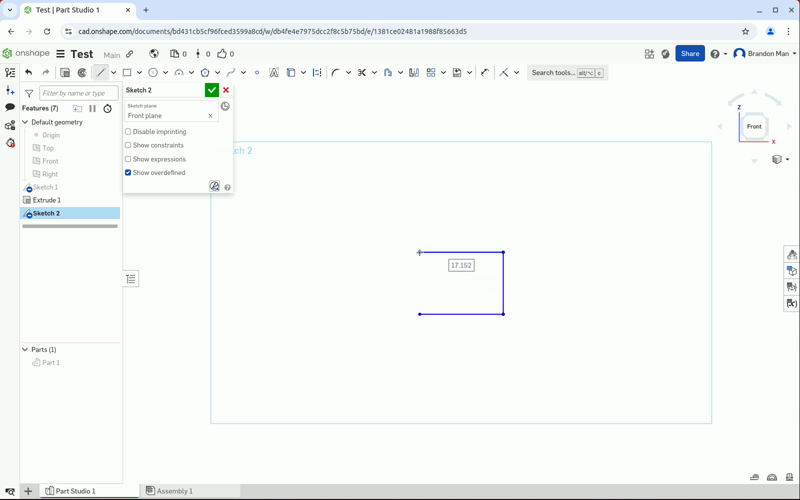
mouse_move(419, 314)
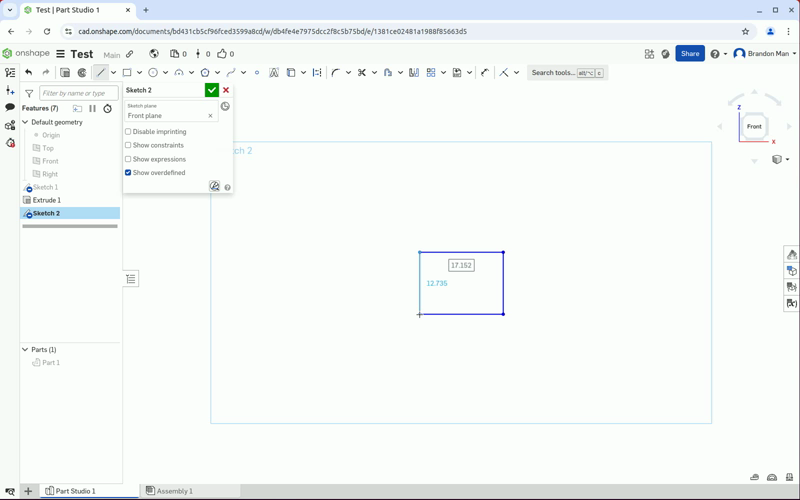
key_up(shift)
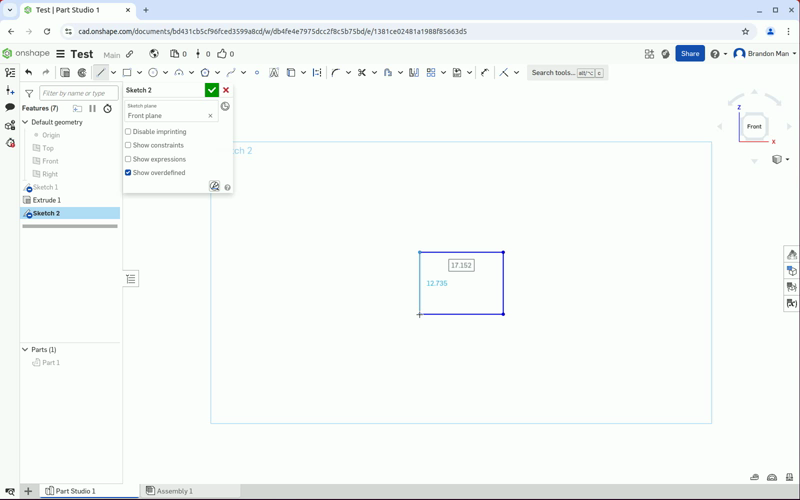
click(419, 314)
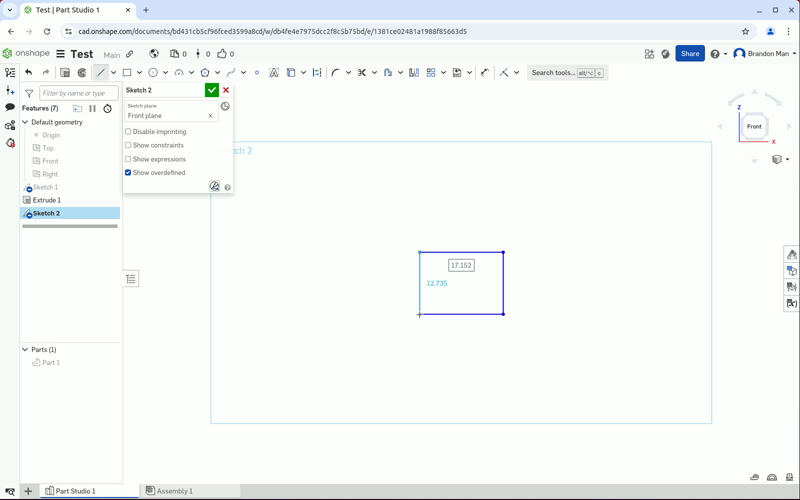
key(esc)
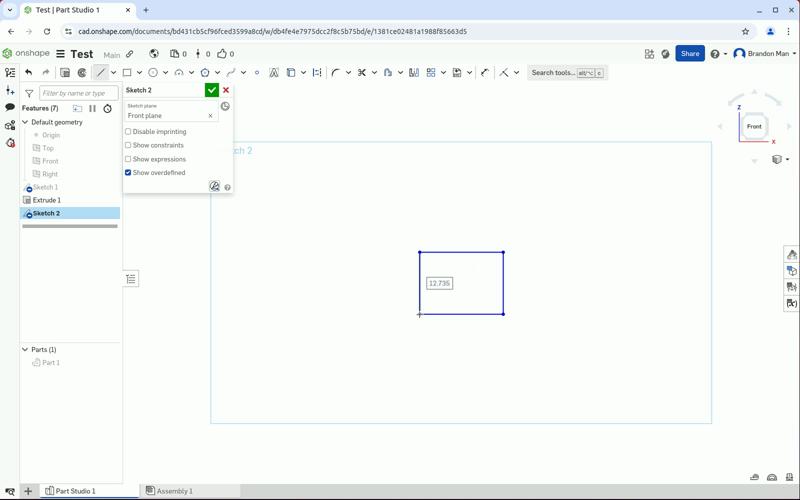
mouse_move(479, 289)
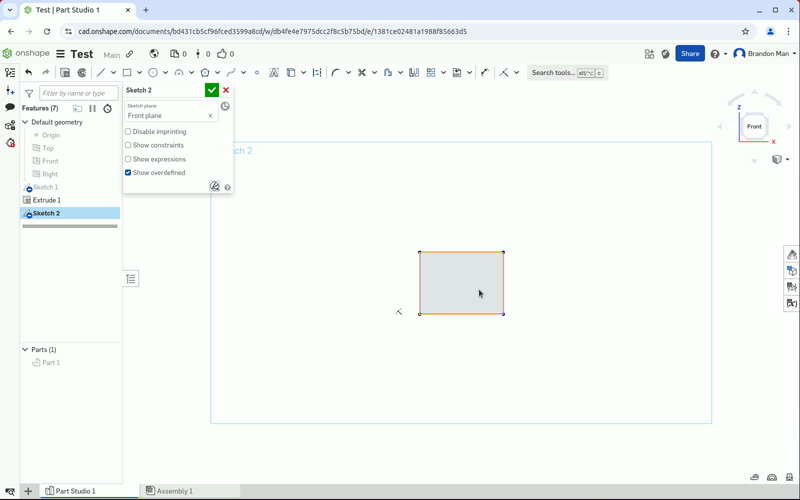
click(479, 289)
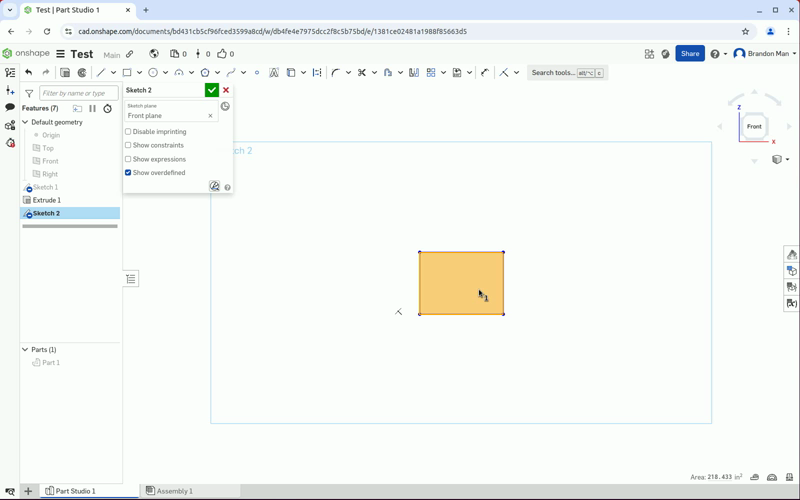
mouse_move(73, 352)
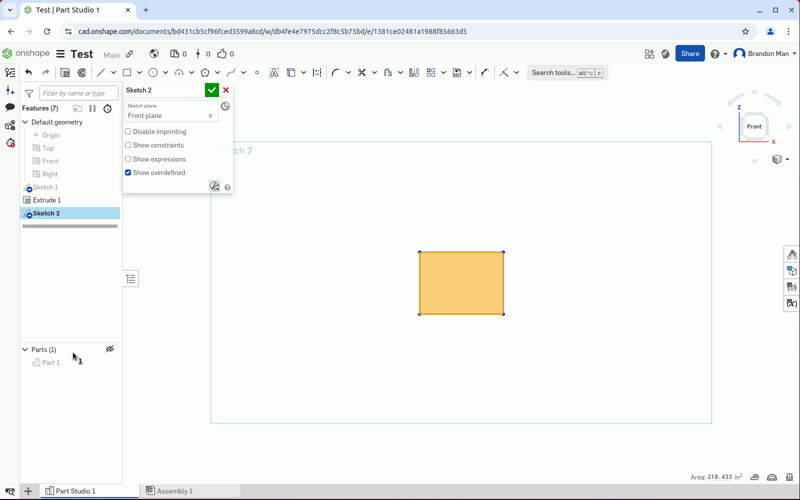
key(shift+y)
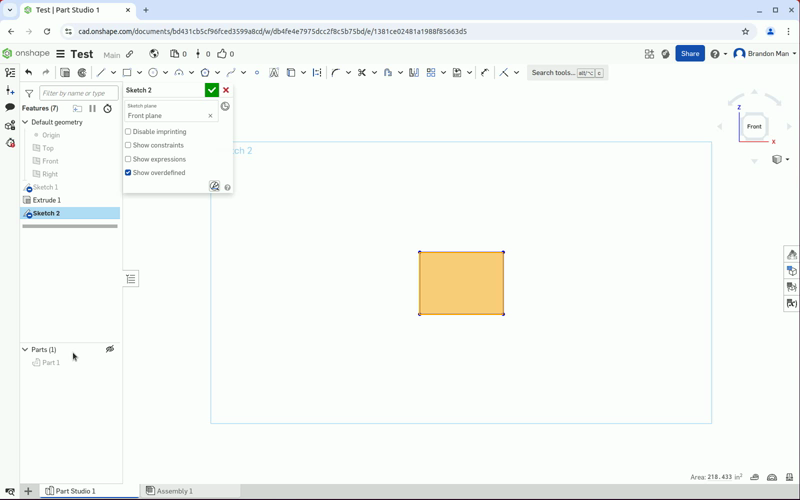
key(shift+e)
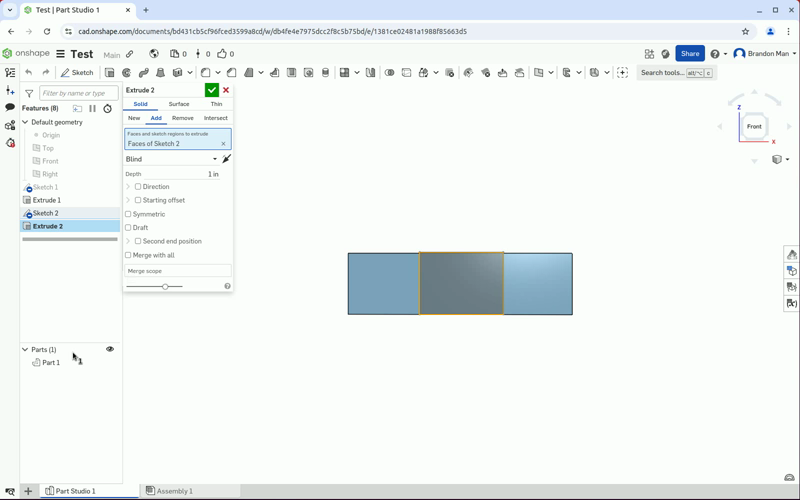
mouse_move(143, 106)
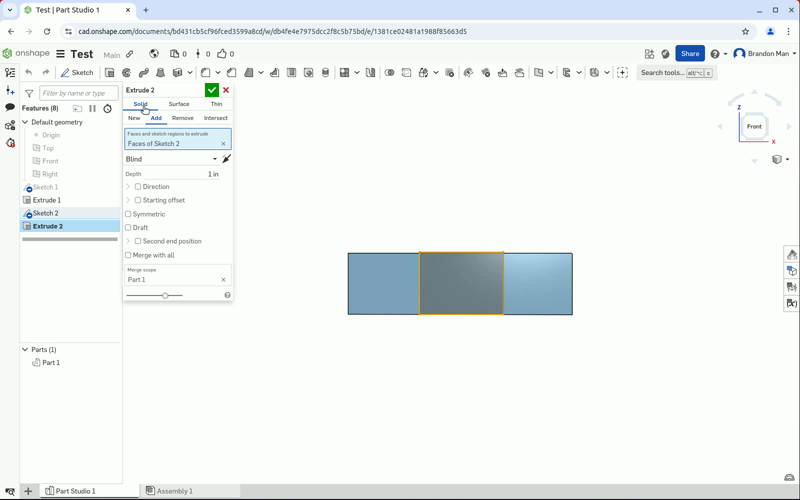
click(143, 106)
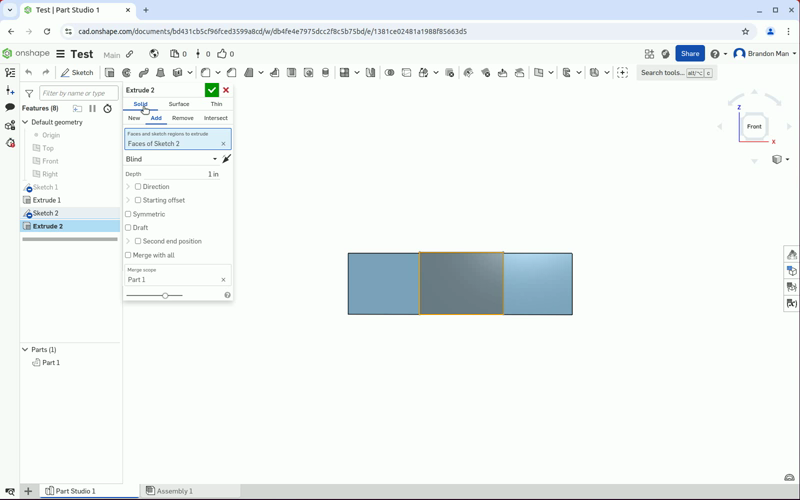
mouse_move(186, 120)
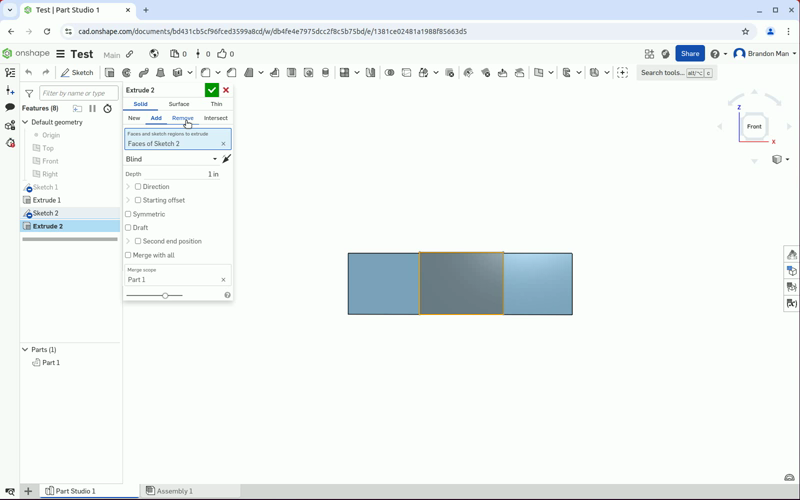
click(186, 120)
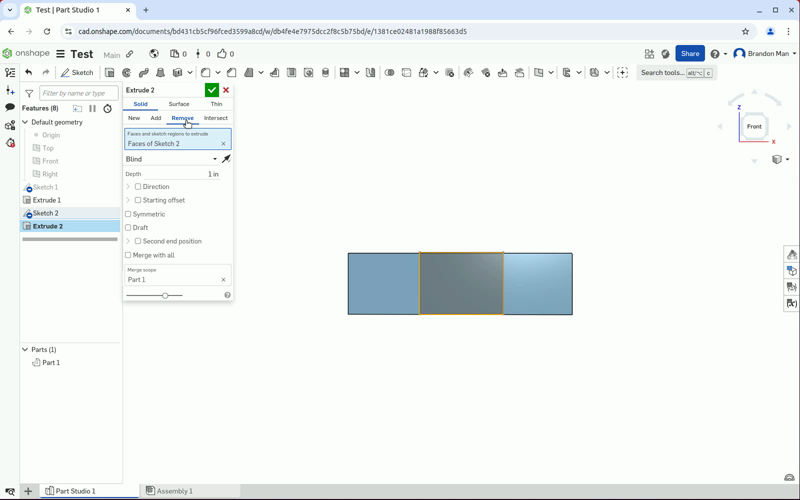
key(tab, 4)
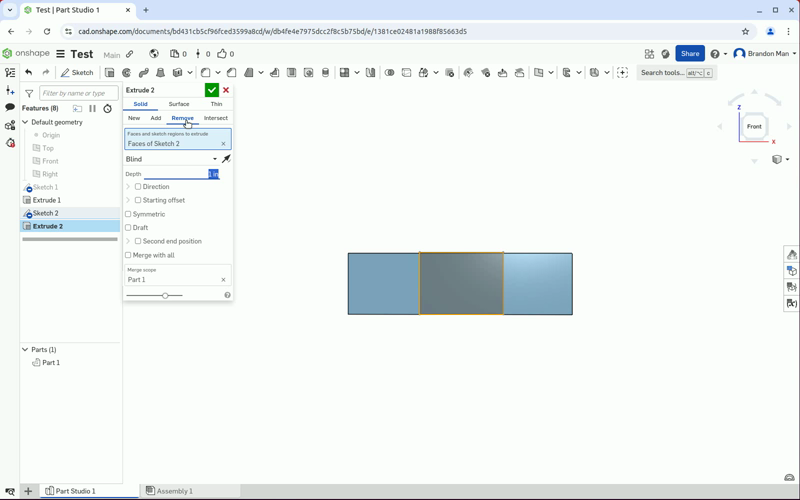
text(4.333)
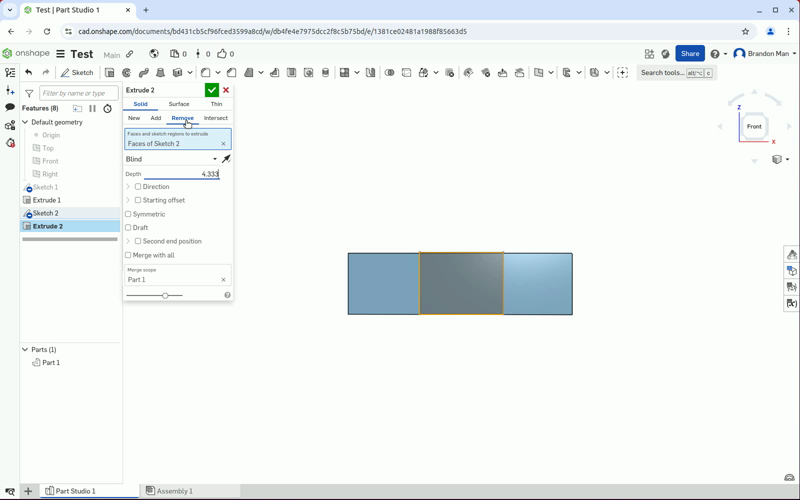
key(tab, 6)
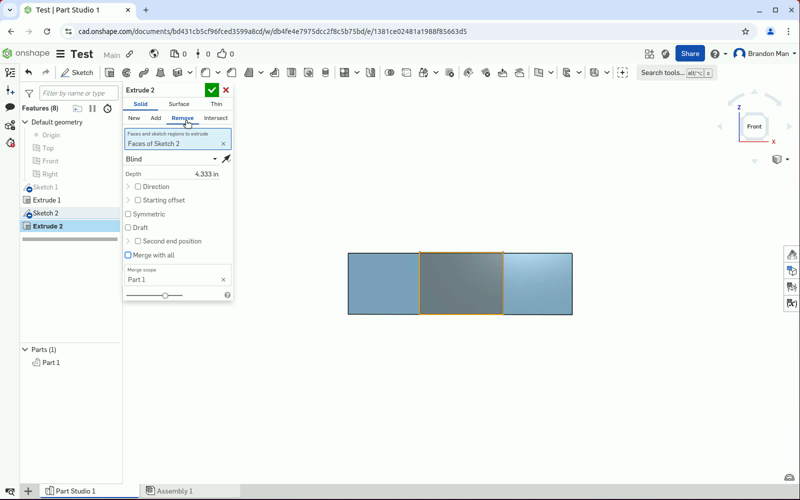
key(space)
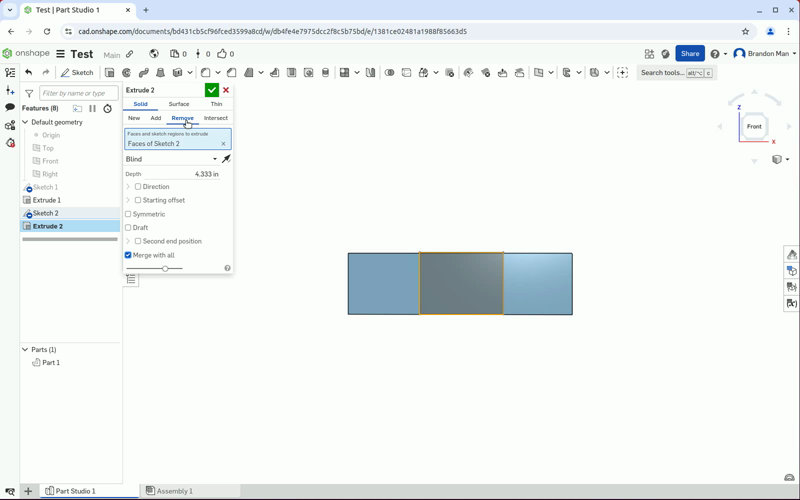
key(enter)
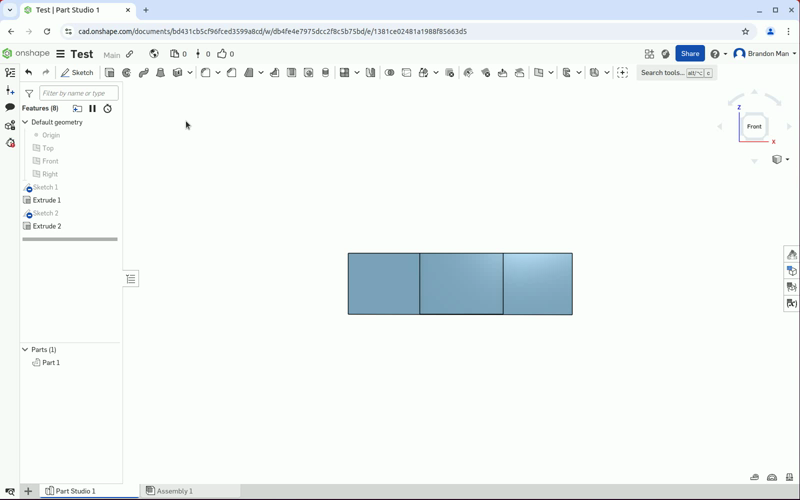
key(shift+h)
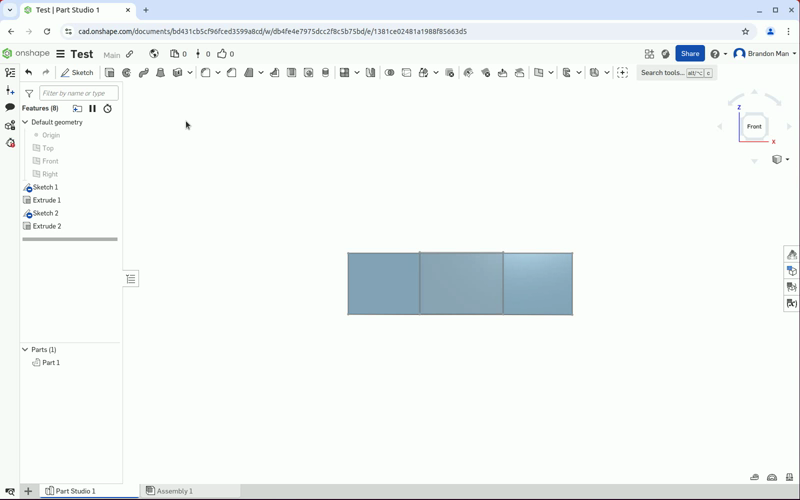
key(shift+h)
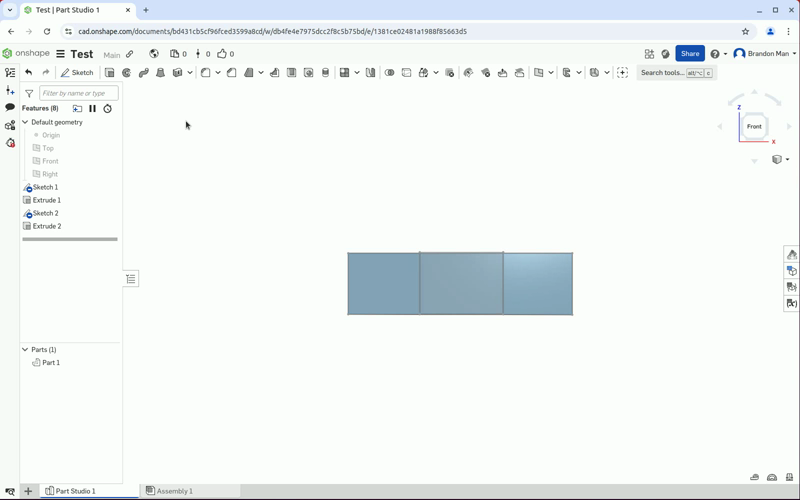
key(shift+7)
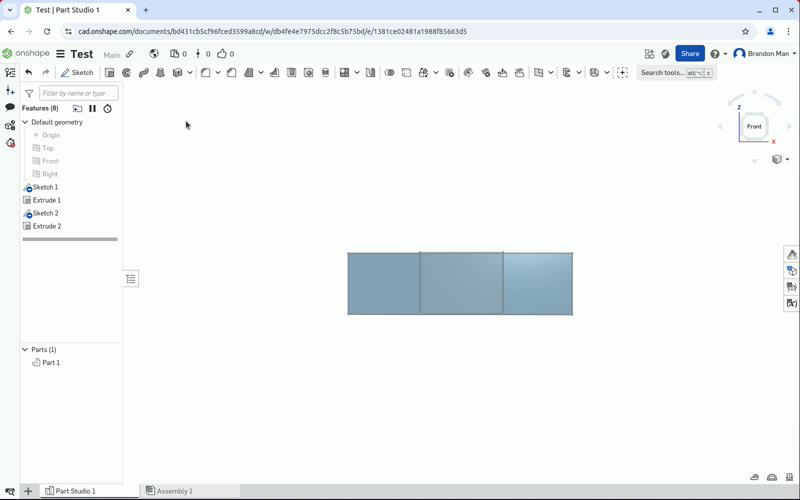
key(left, 2)
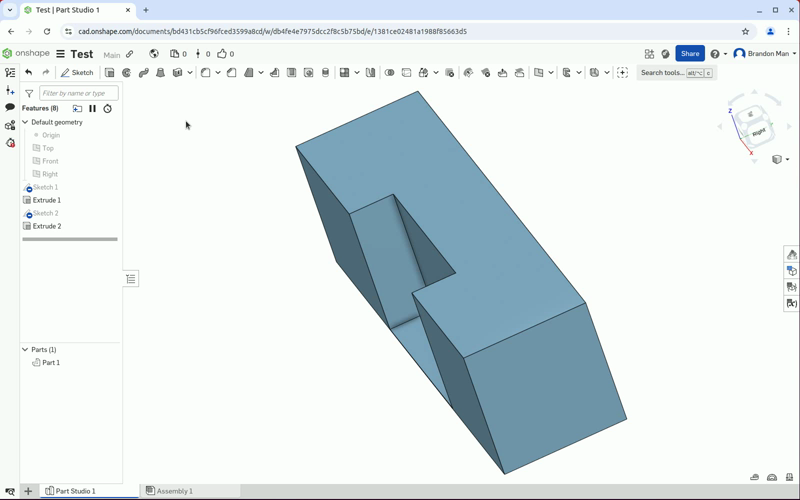
key(down, 2)
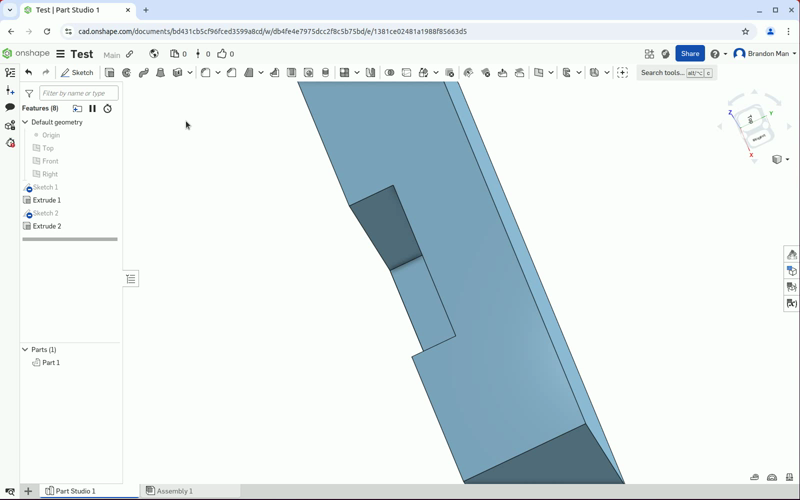
key(up, 2)
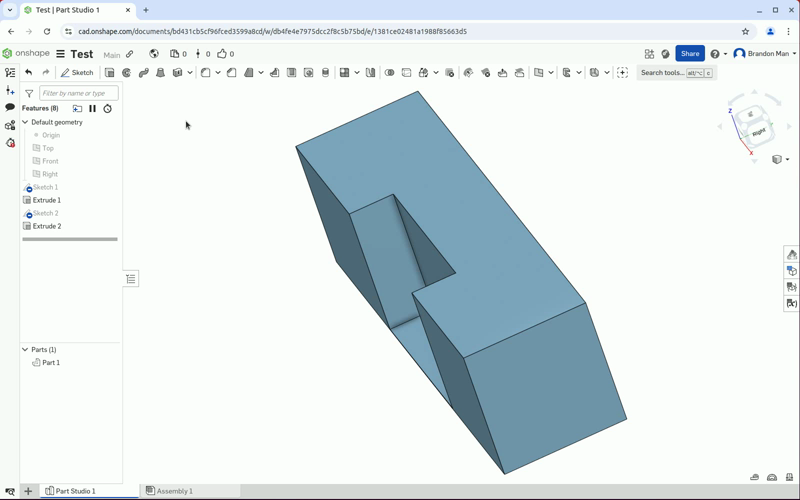
key(right, 2)
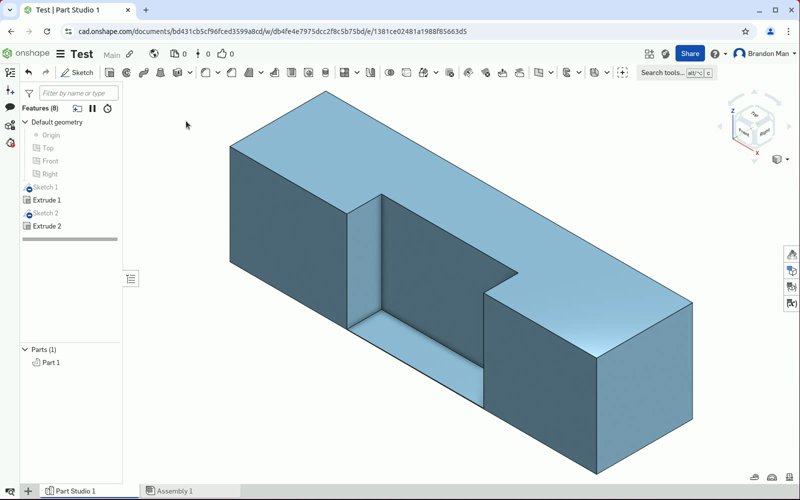
mouse_move(73, 189)
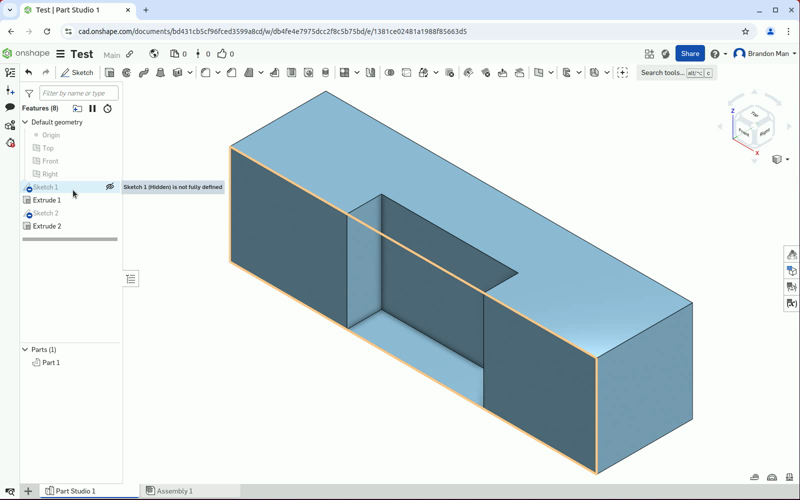
click(73, 189)